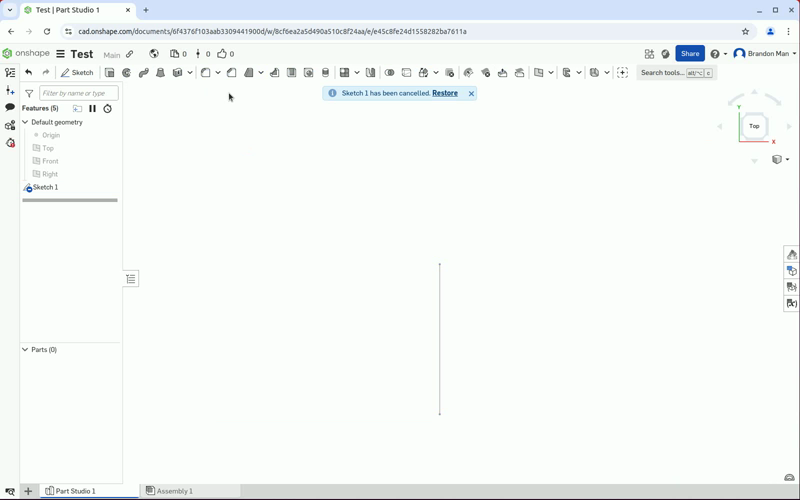
key(shift+h)
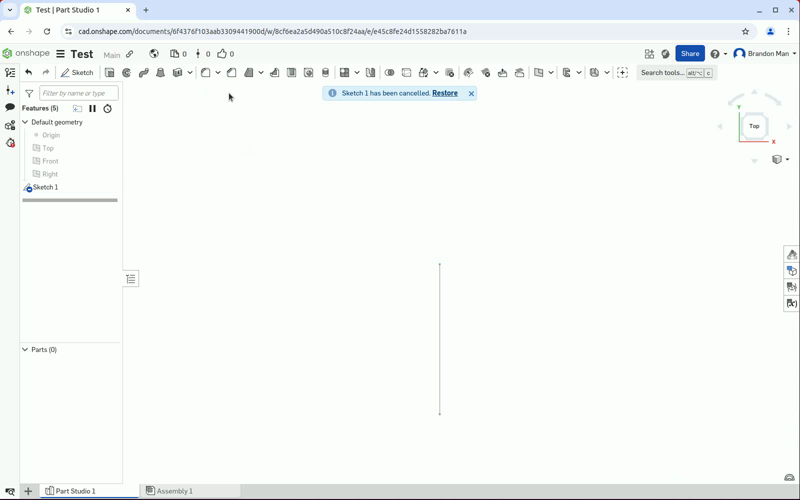
key(shift+s)
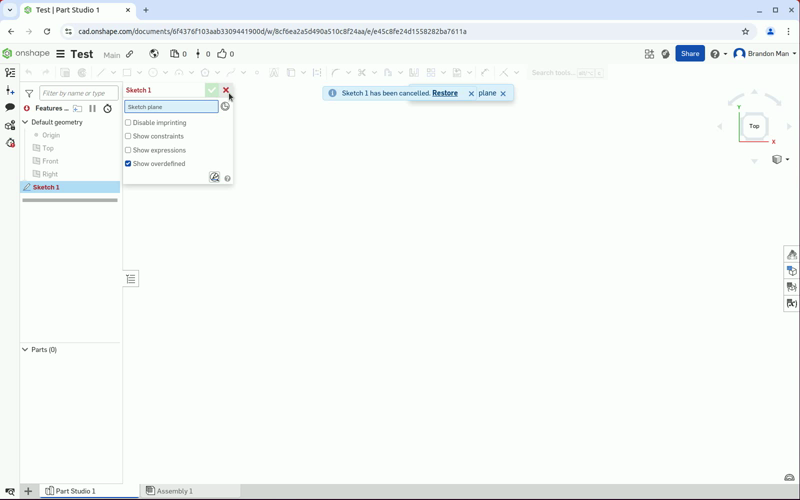
mouse_move(73, 150)
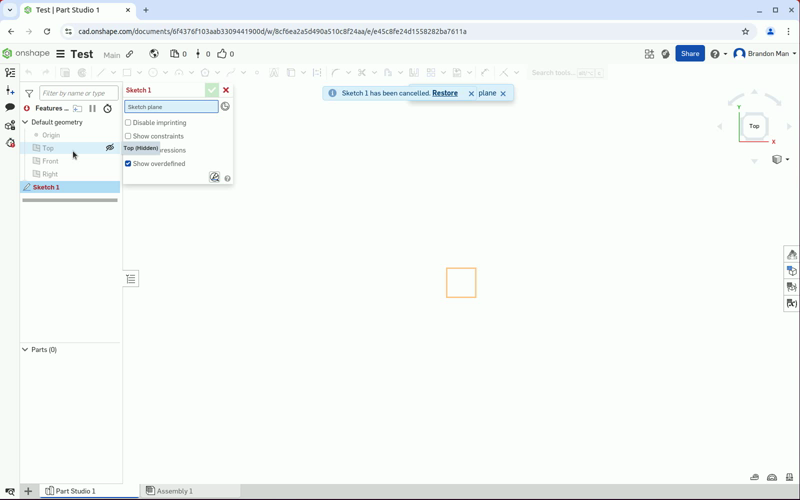
click(73, 150)
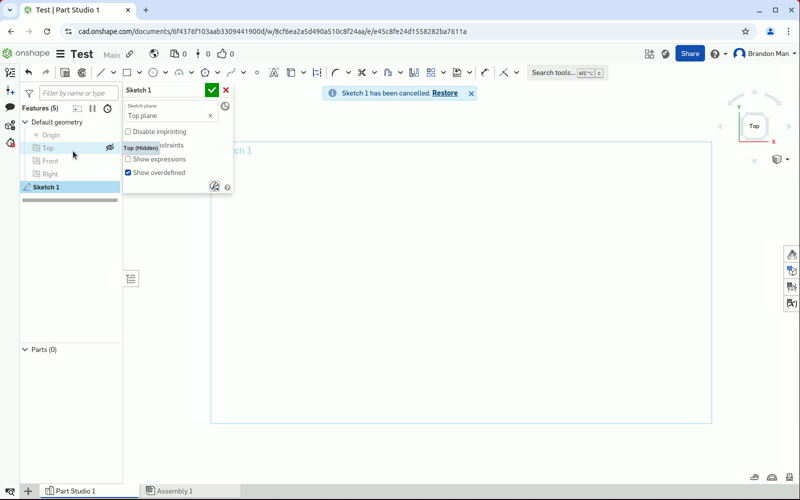
mouse_move(73, 352)
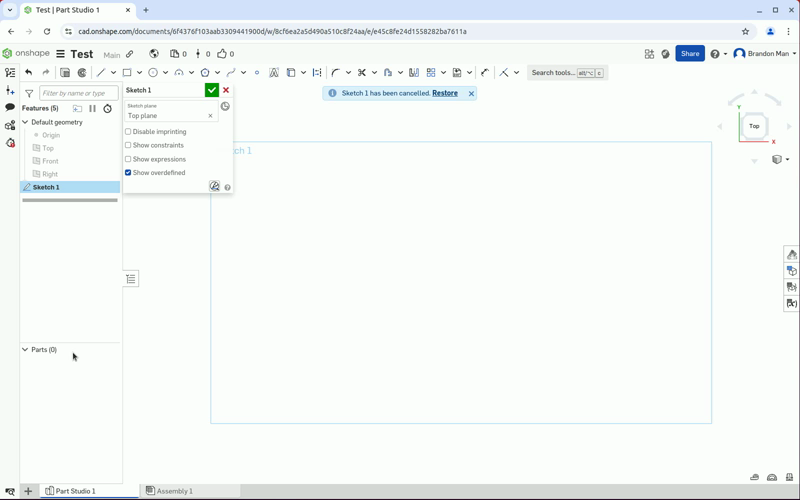
key(y)
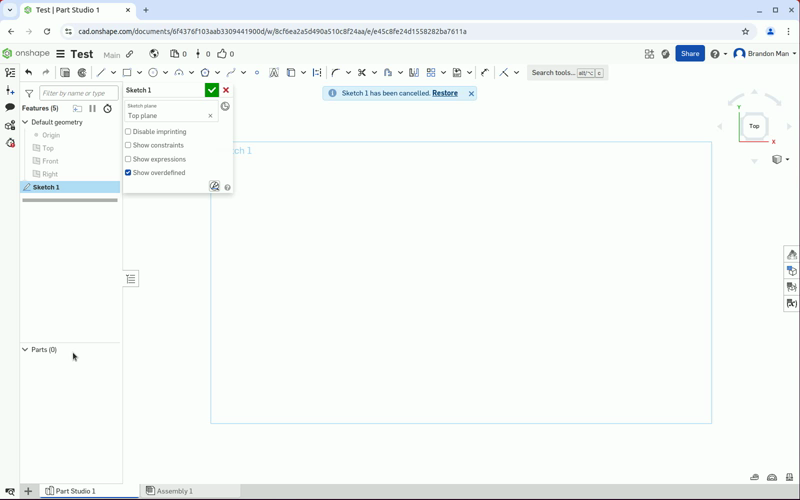
key(l)
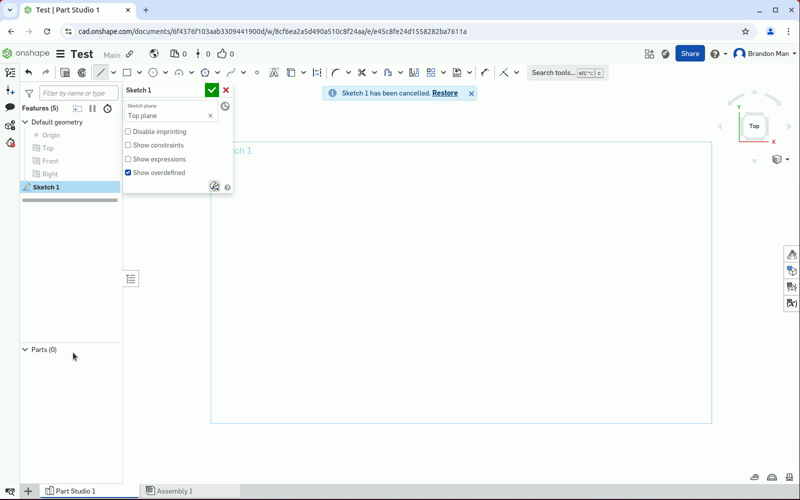
key_down(shift)
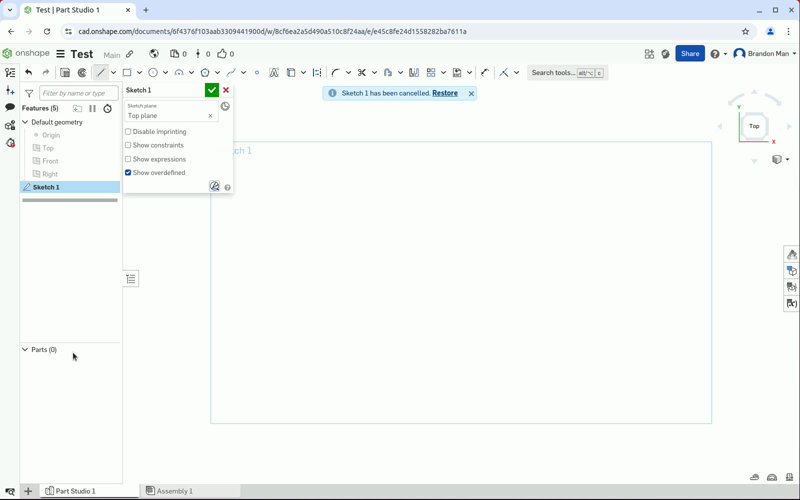
mouse_move(390, 395)
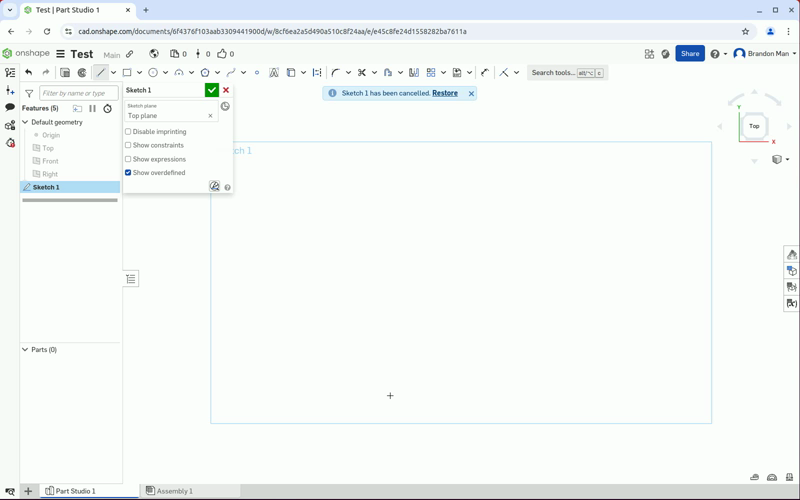
click(390, 395)
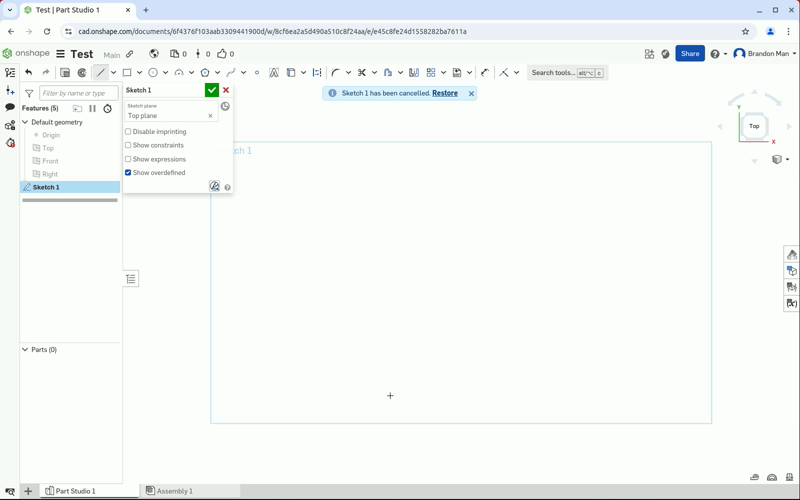
key_up(shift)
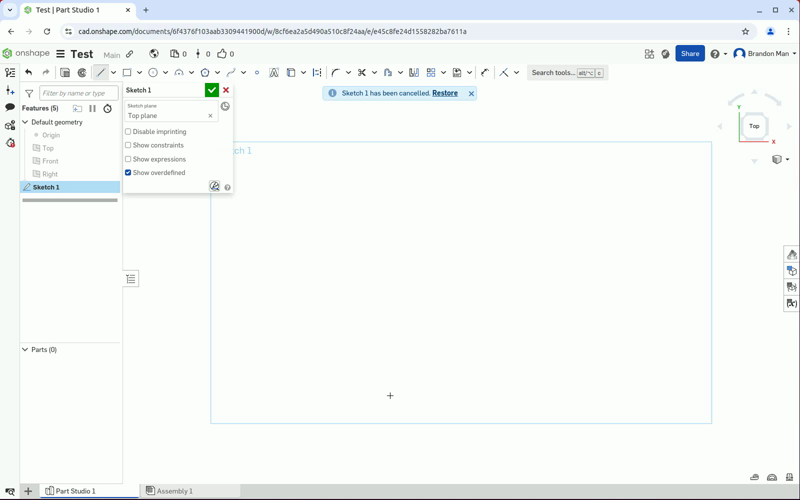
key_down(shift)
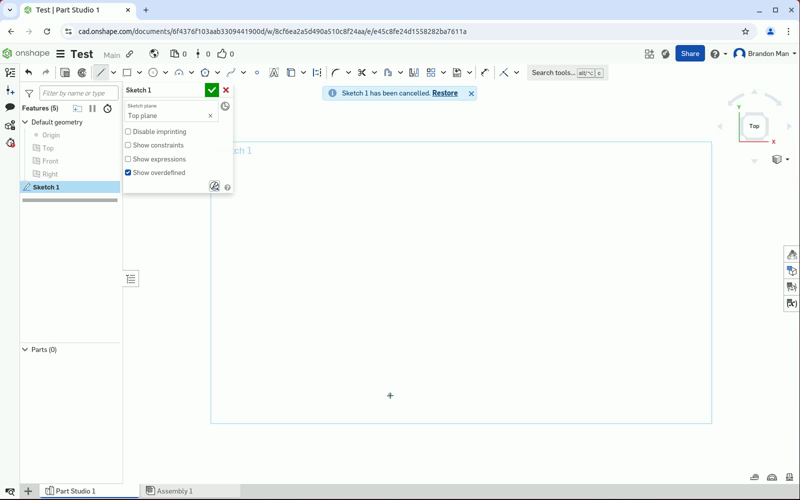
mouse_move(534, 395)
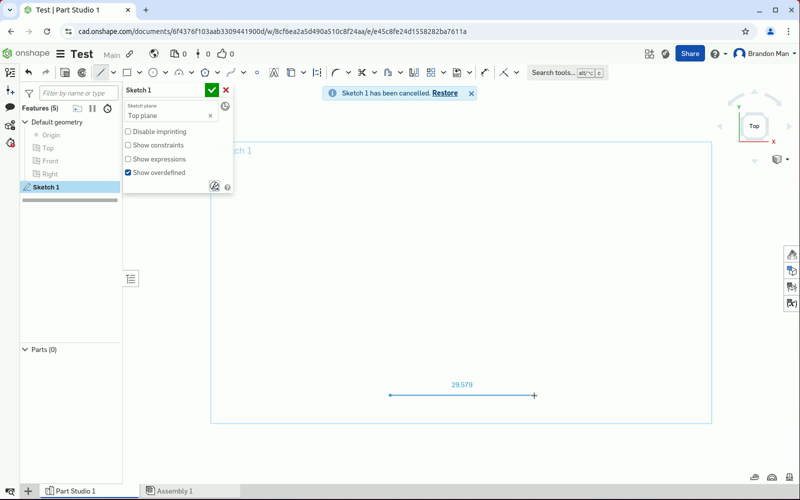
click(534, 395)
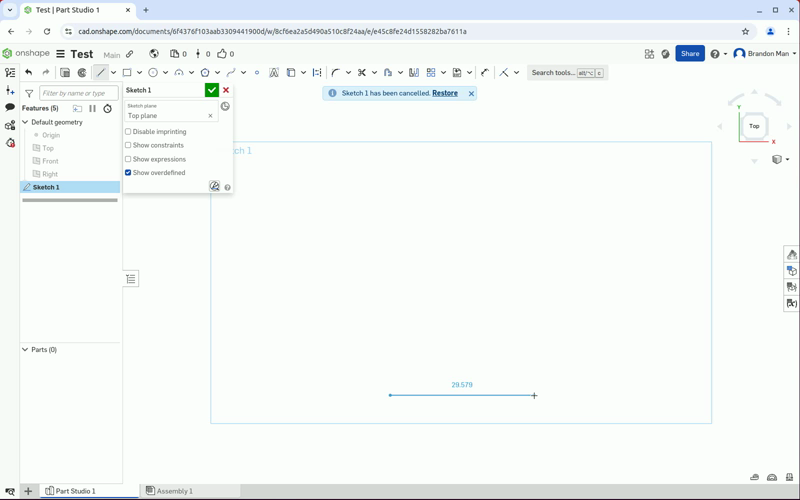
key_up(shift)
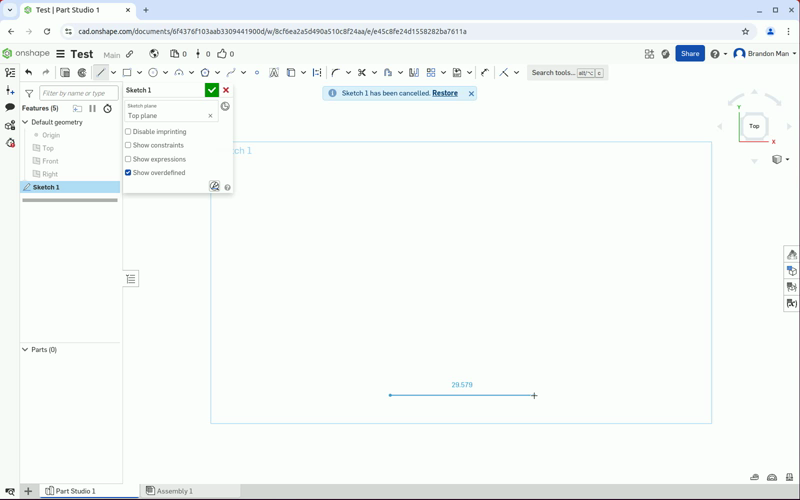
key_down(shift)
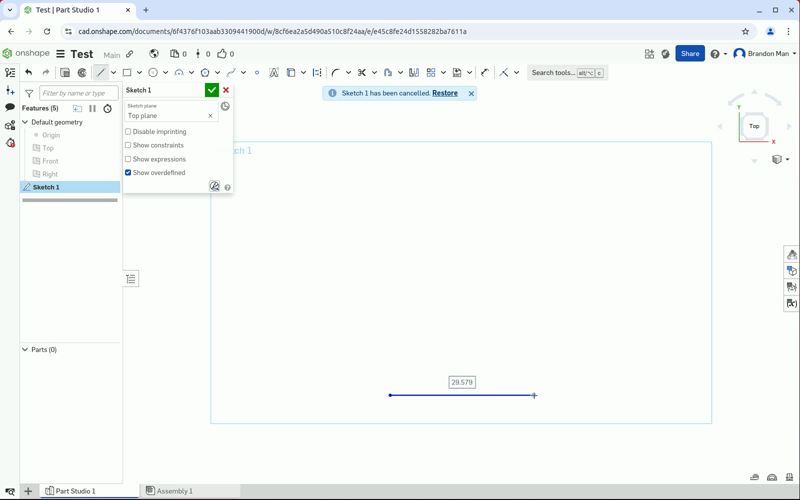
mouse_move(534, 178)
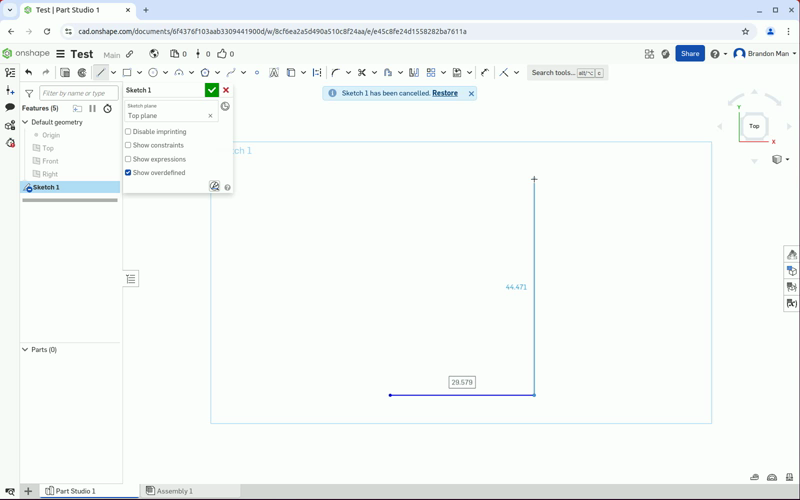
click(534, 178)
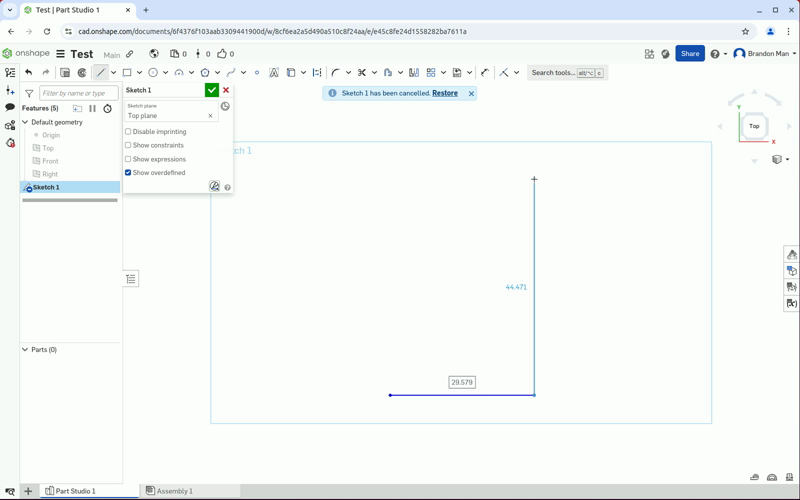
key_up(shift)
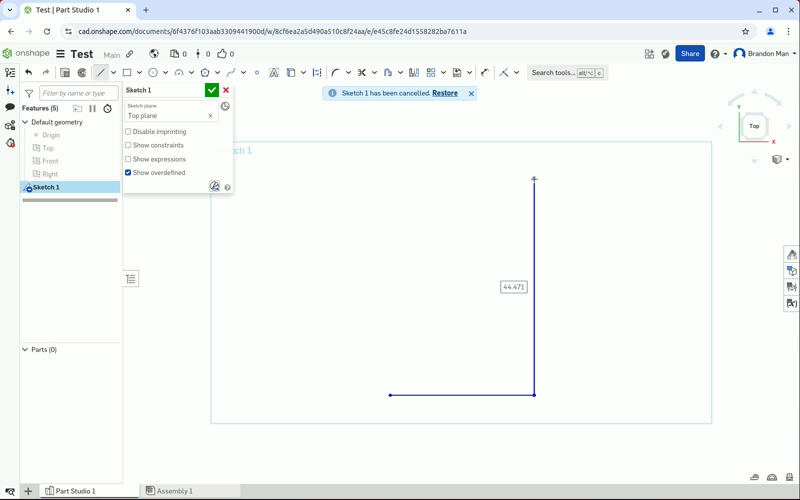
key_down(shift)
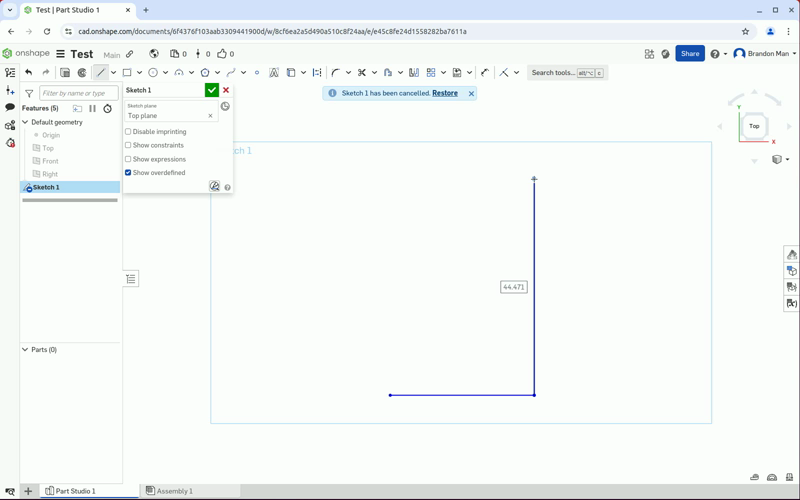
mouse_move(390, 178)
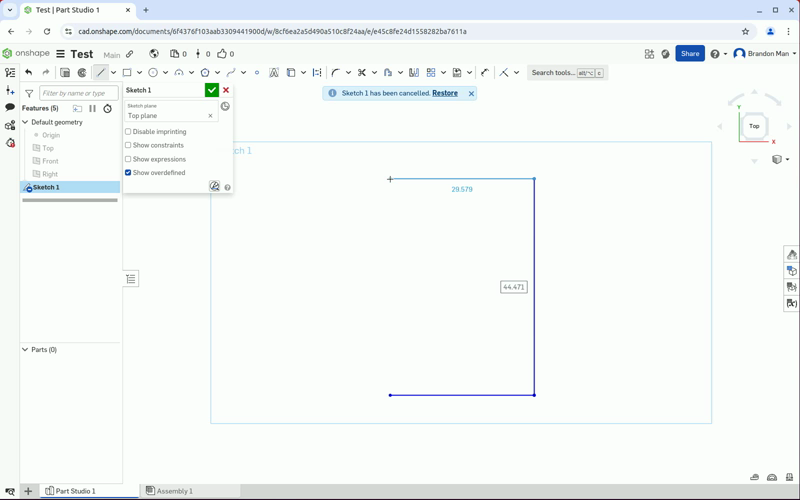
click(390, 178)
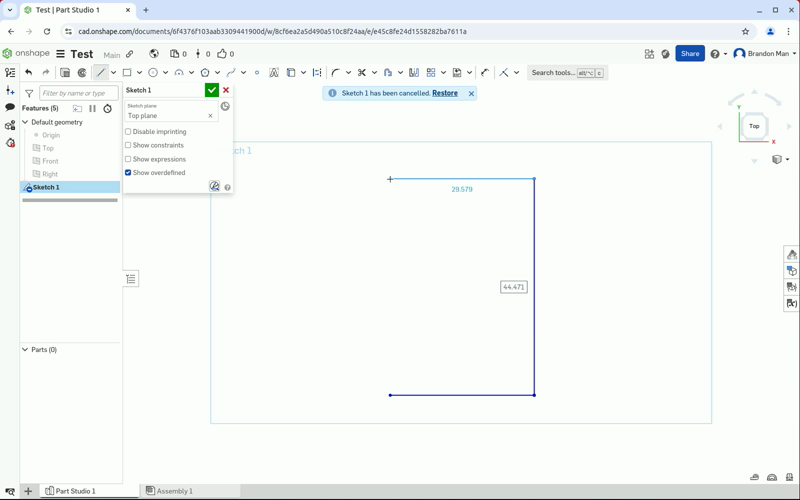
key_up(shift)
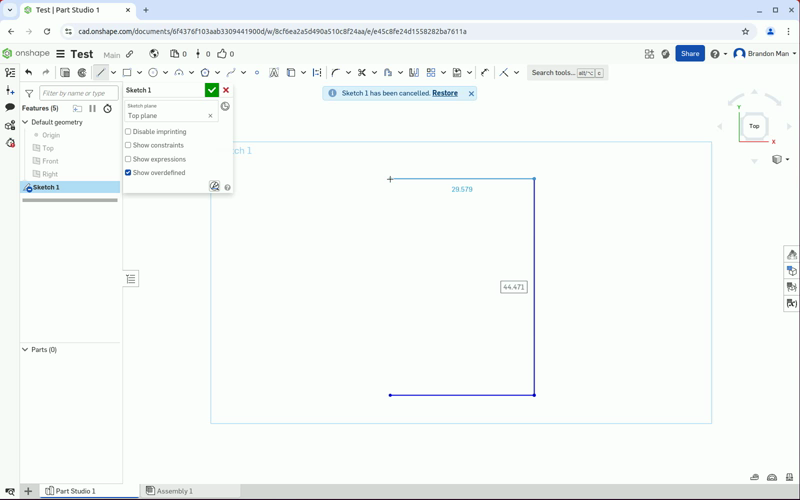
key_down(shift)
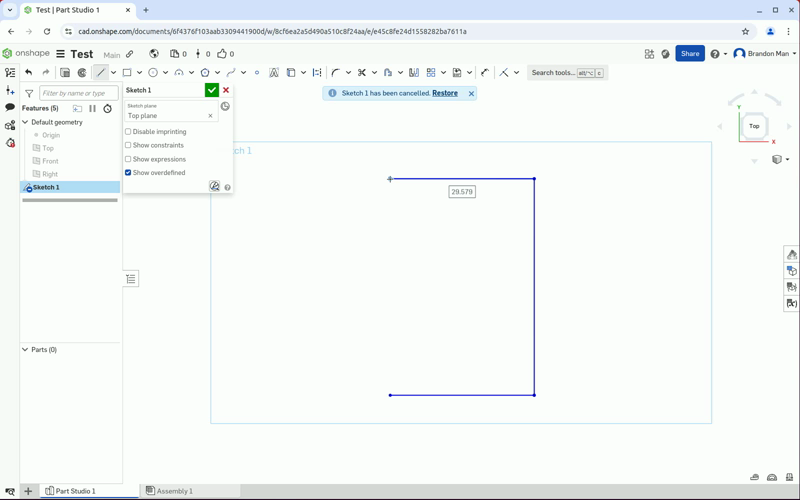
mouse_move(390, 395)
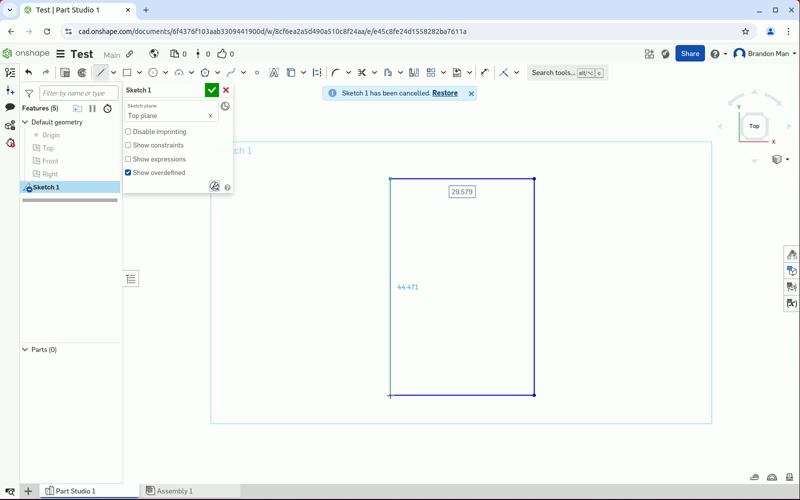
key_up(shift)
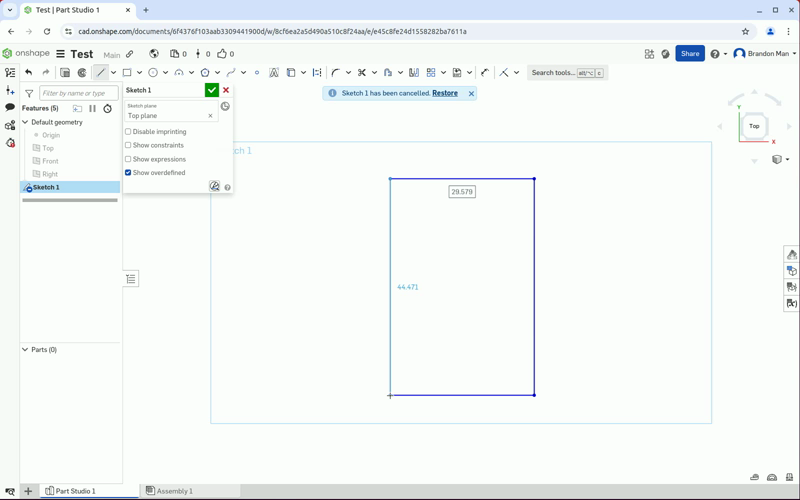
click(390, 395)
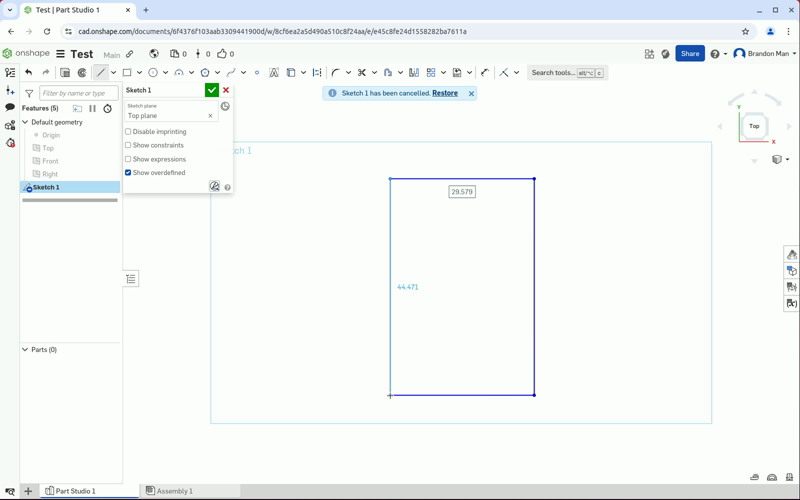
key(esc)
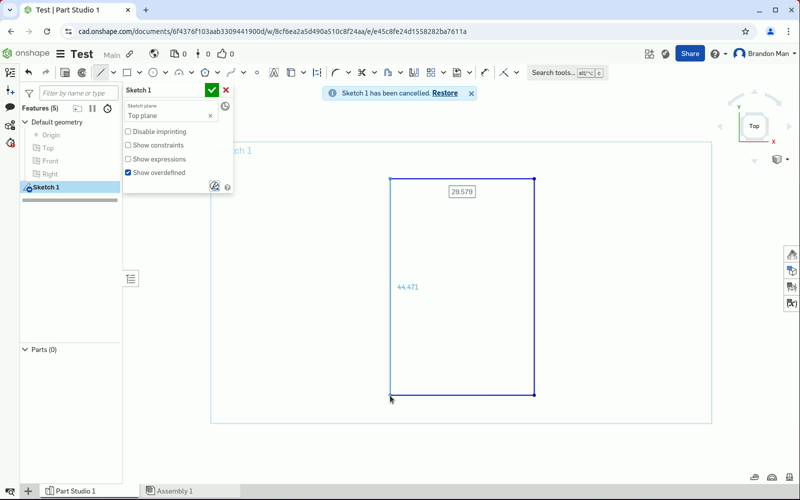
mouse_move(460, 274)
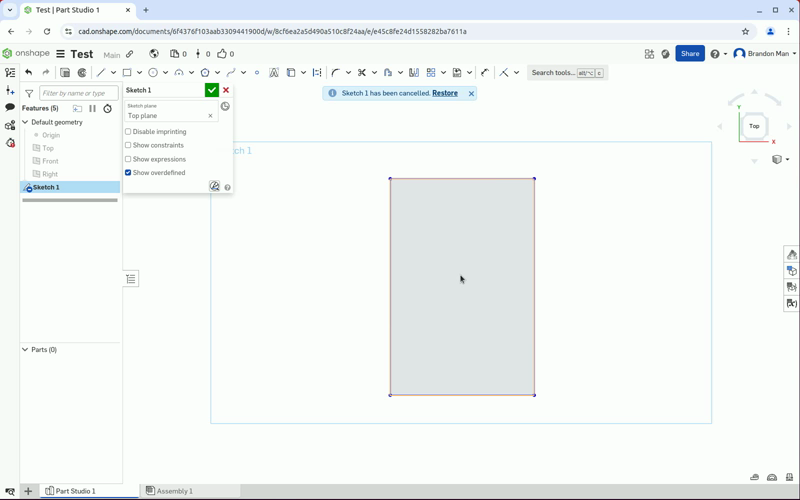
click(460, 274)
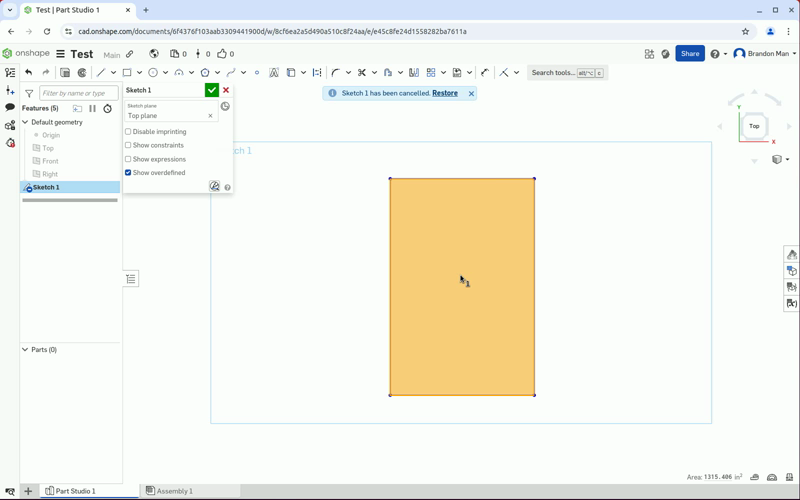
mouse_move(73, 352)
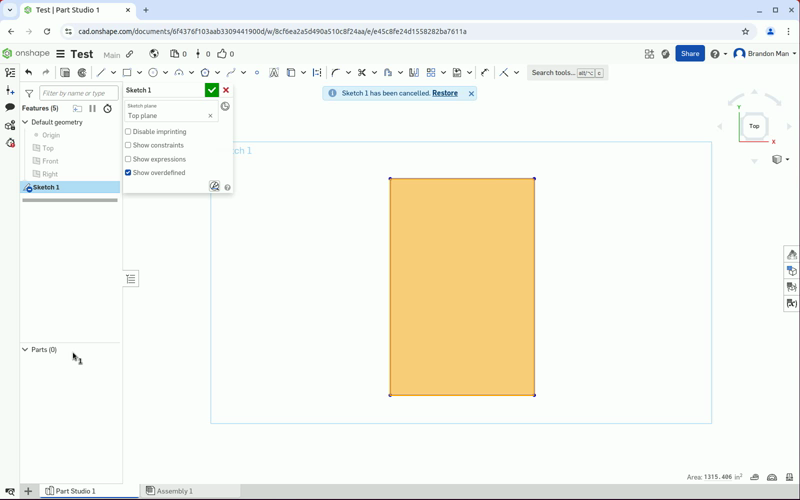
key(shift+y)
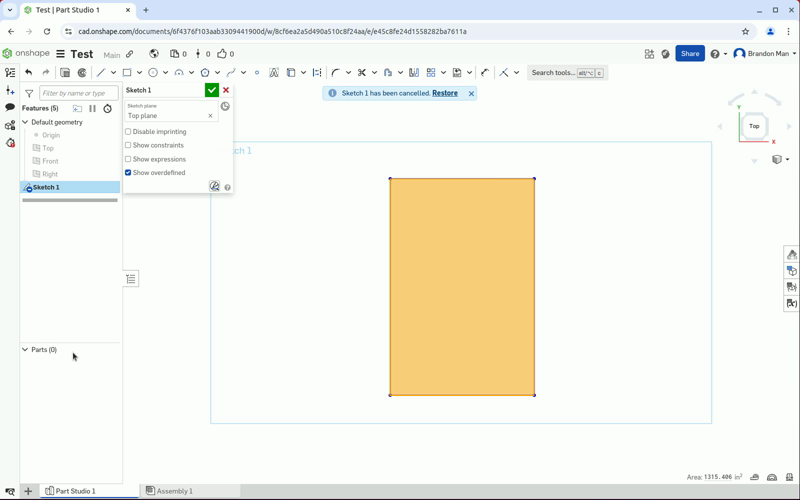
key(shift+e)
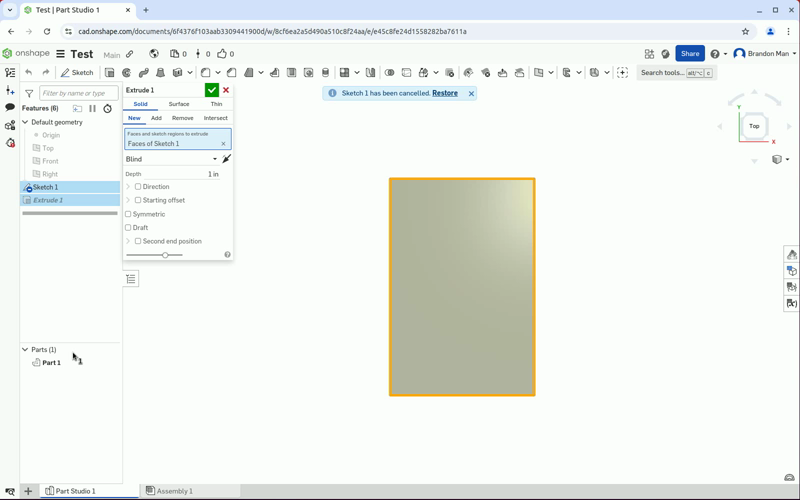
mouse_move(143, 106)
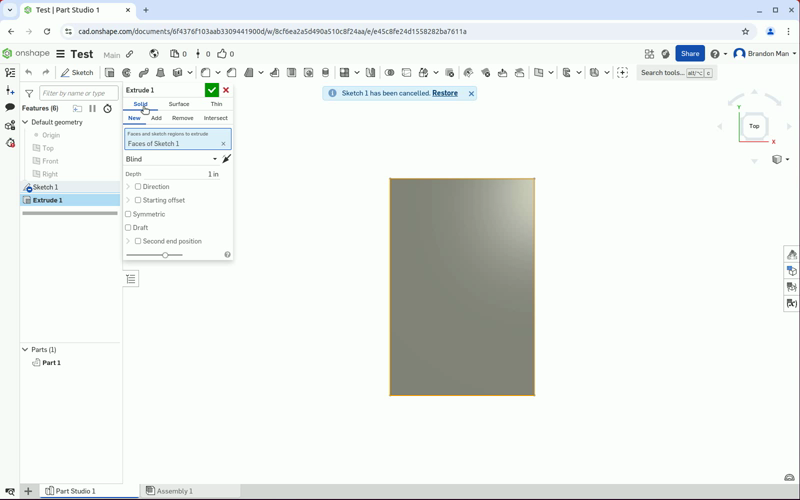
click(143, 106)
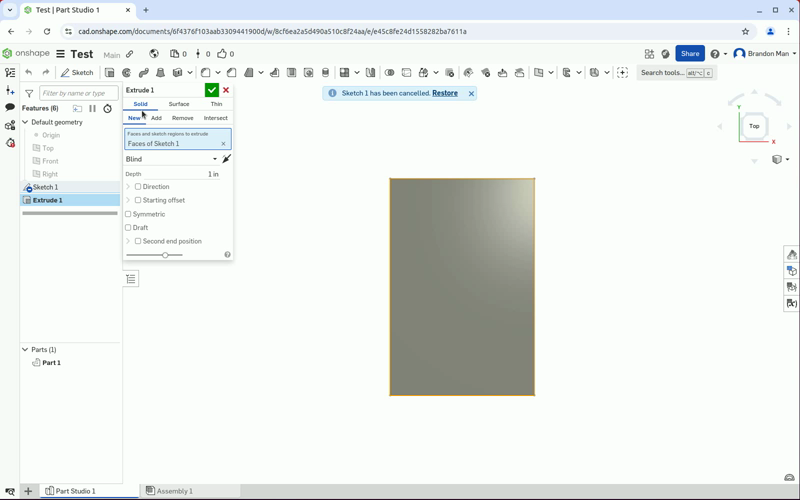
mouse_move(137, 120)
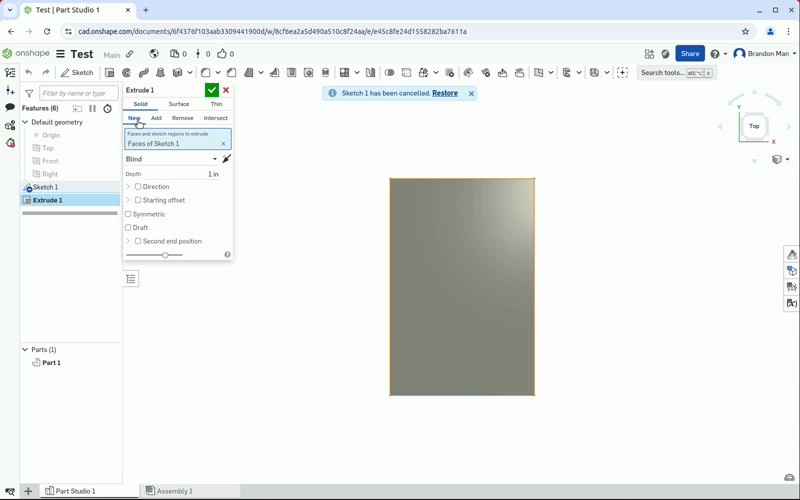
click(137, 120)
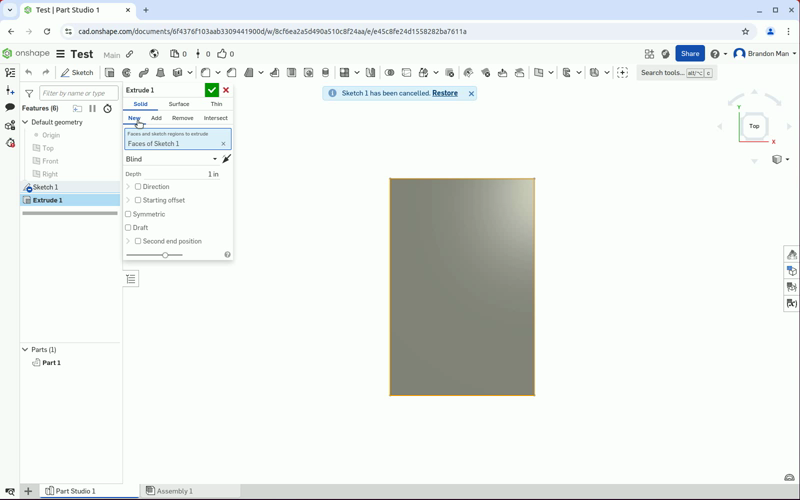
key(tab, 4)
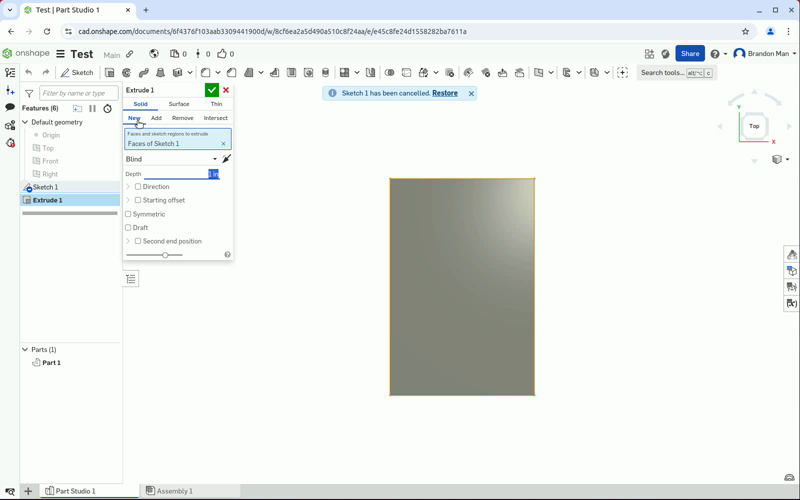
text(0.963)
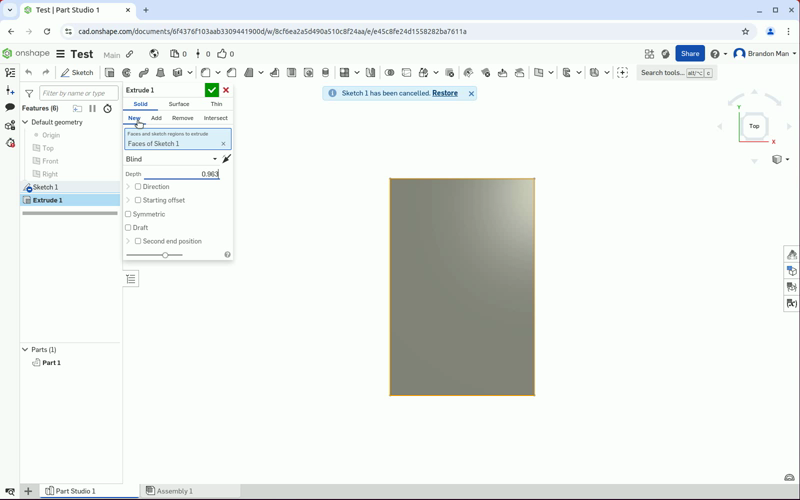
key(enter)
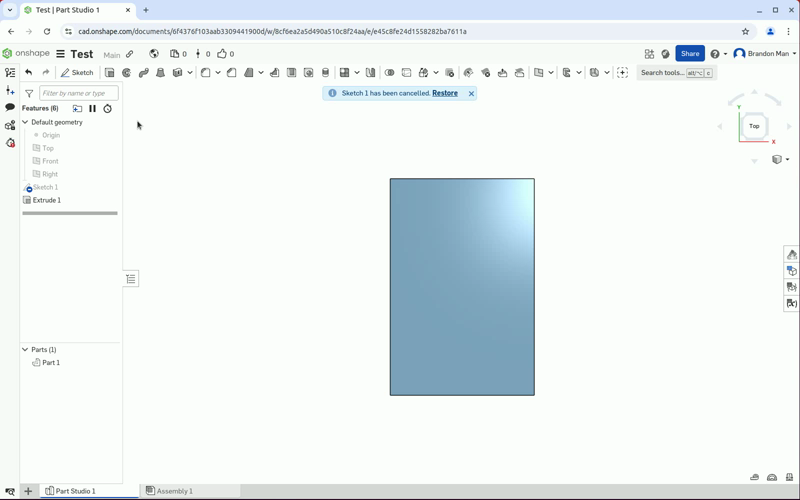
key(shift+h)
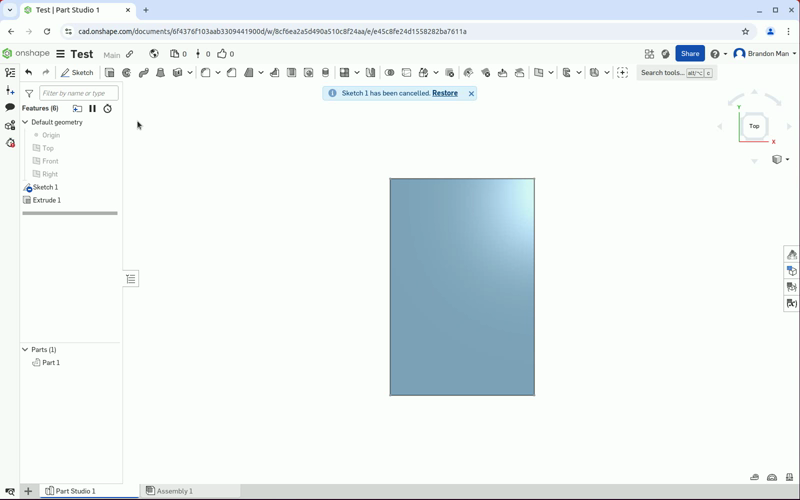
key(shift+h)
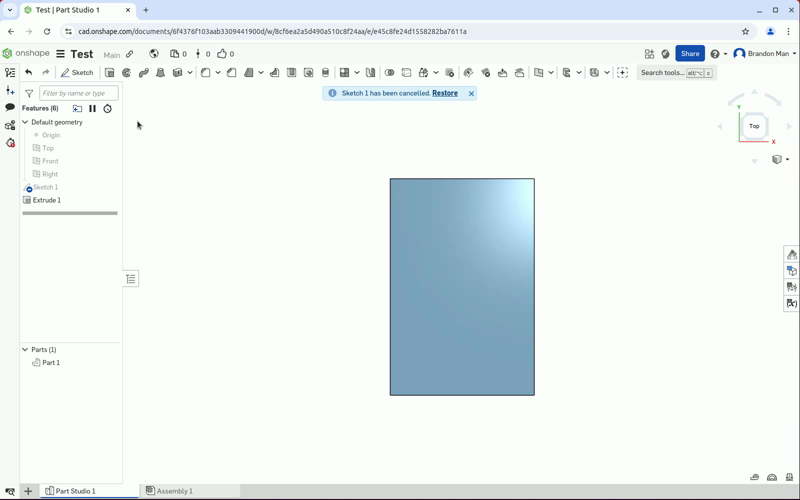
mouse_move(73, 189)
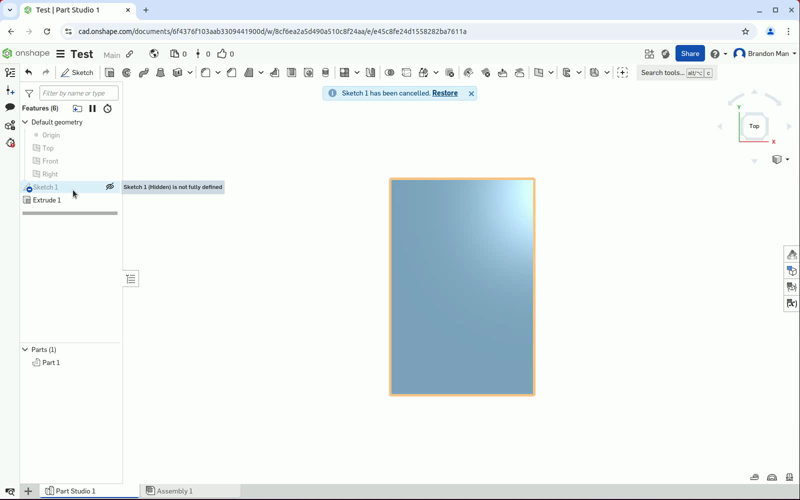
click(73, 189)
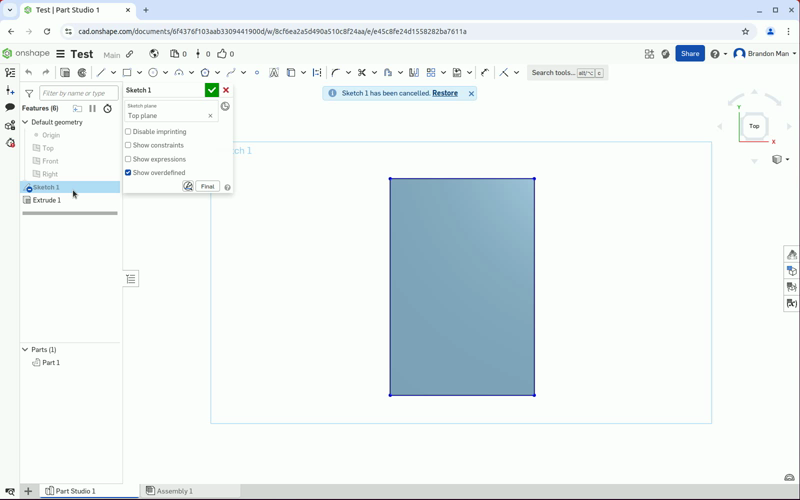
mouse_move(229, 92)
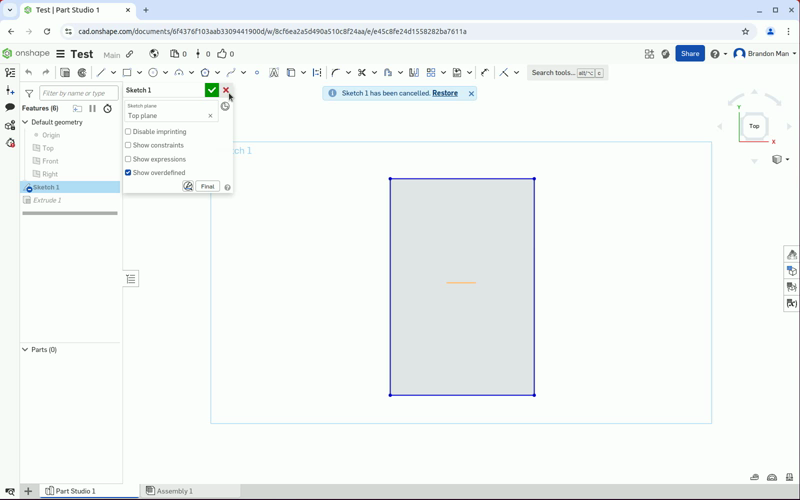
click(229, 92)
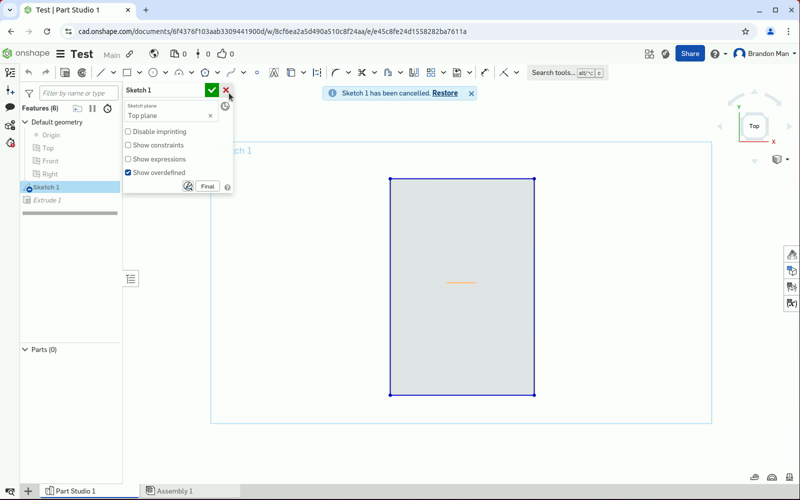
key(shift+s)
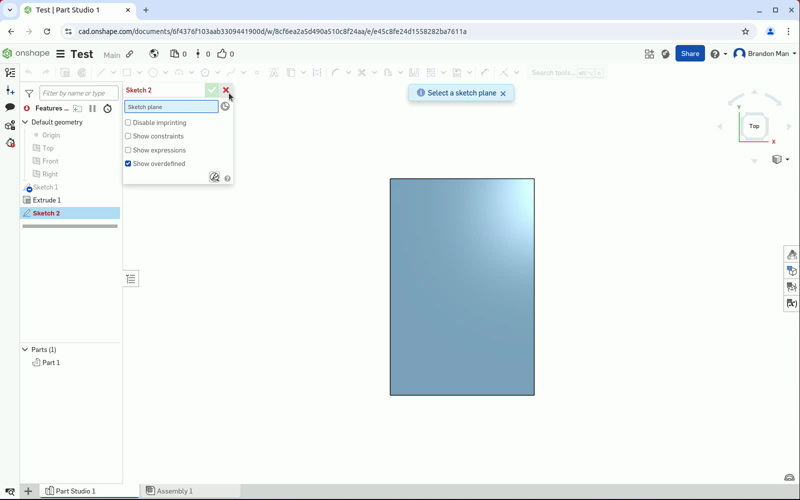
mouse_move(73, 150)
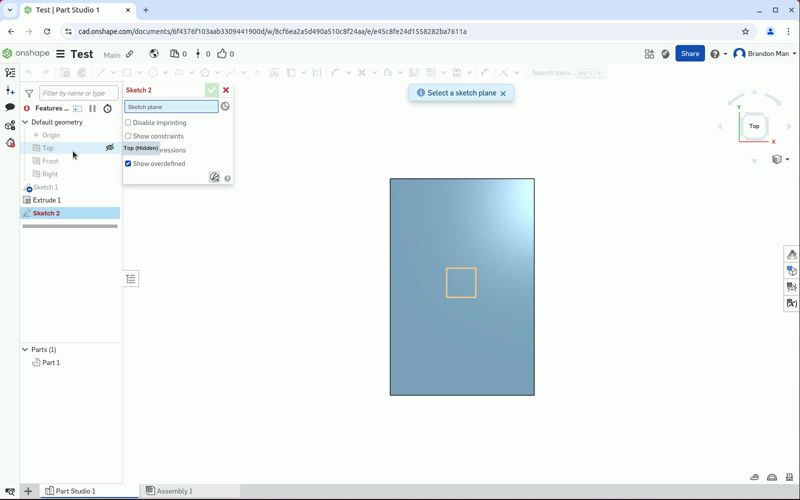
click(73, 150)
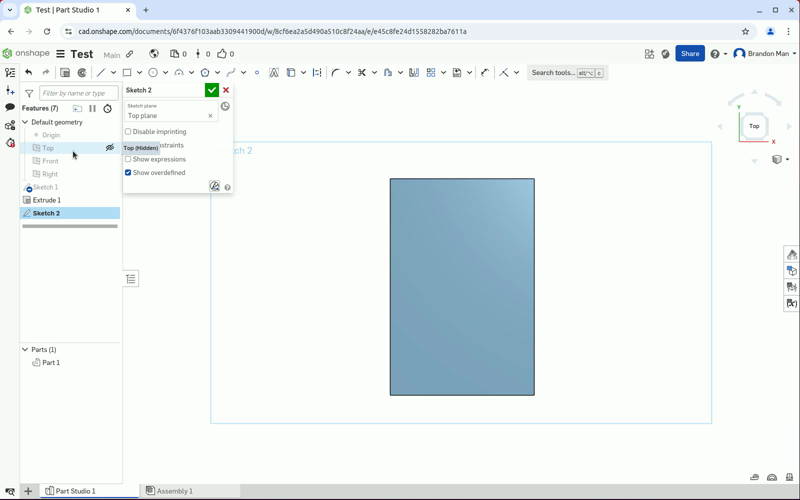
mouse_move(73, 352)
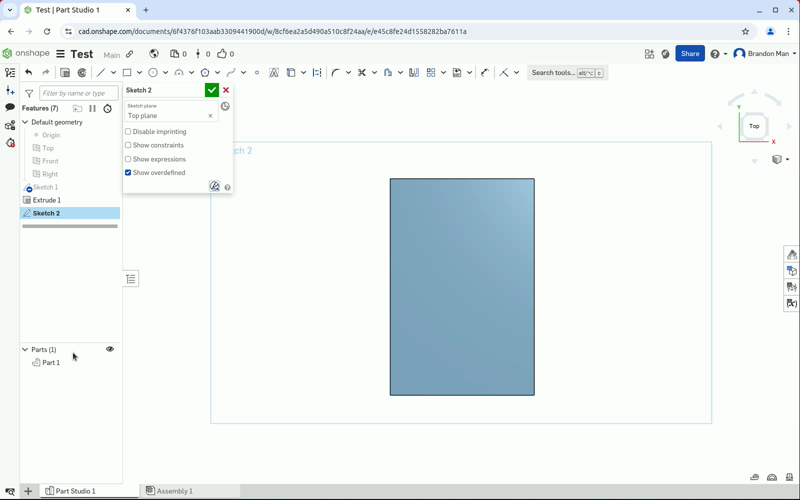
key(y)
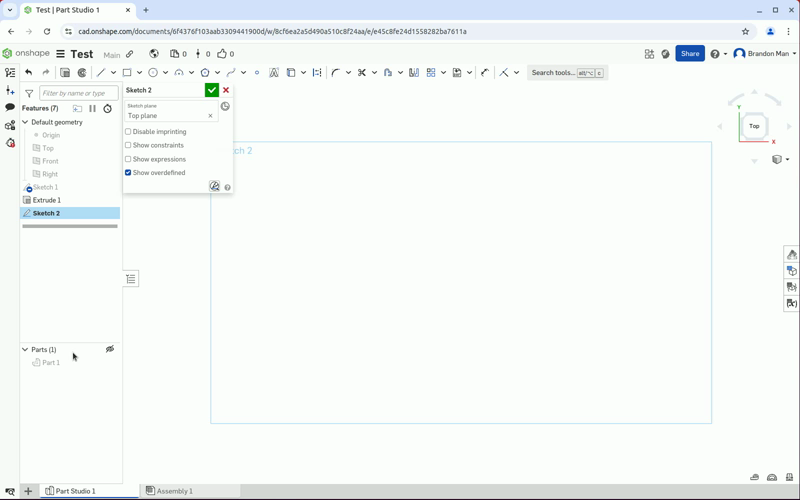
key(l)
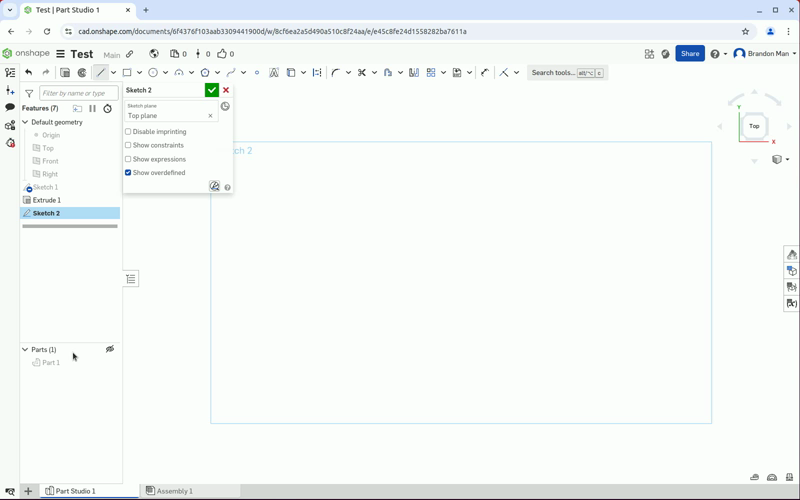
key_down(shift)
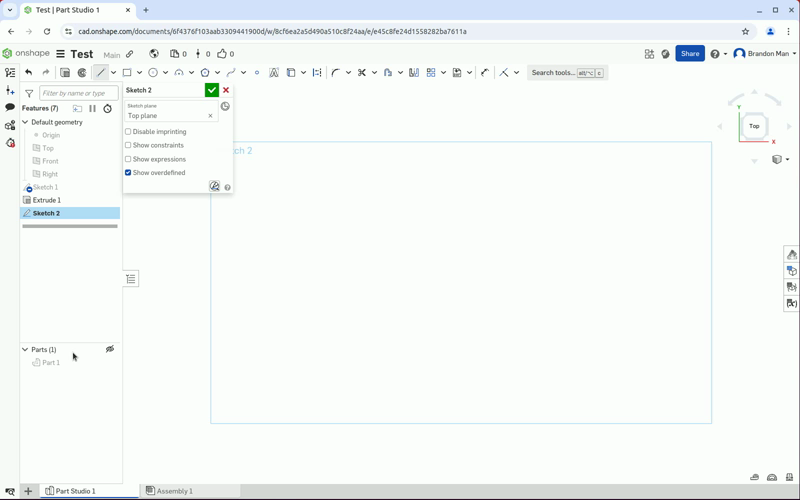
mouse_move(352, 395)
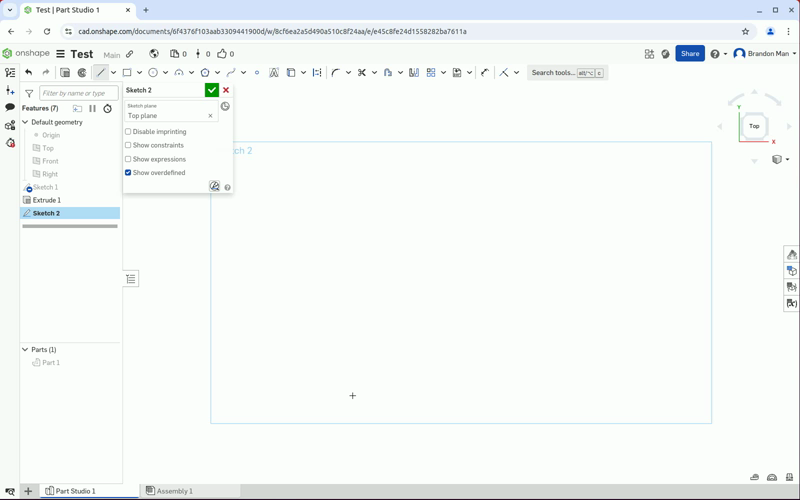
click(352, 395)
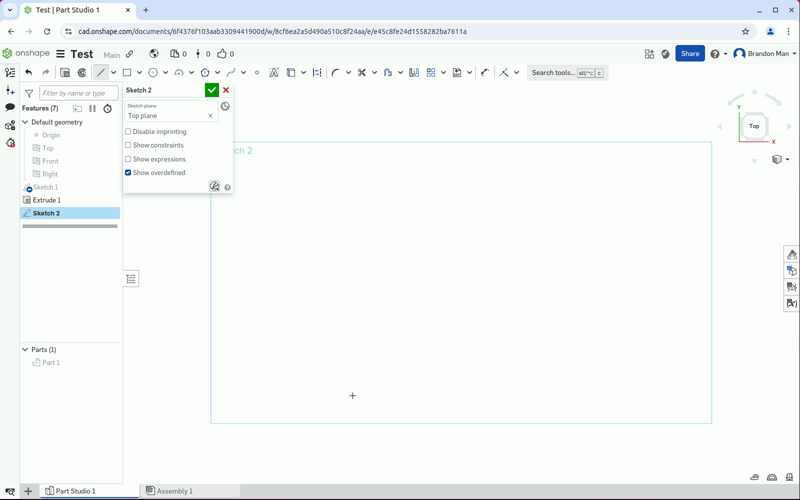
key_up(shift)
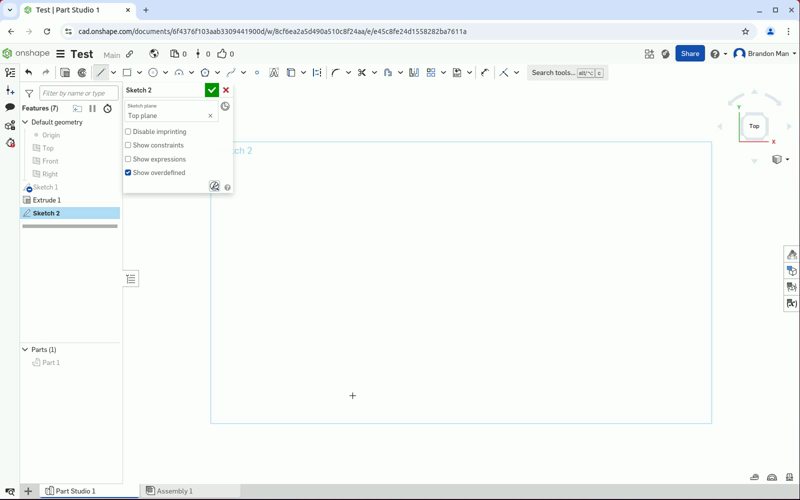
key_down(shift)
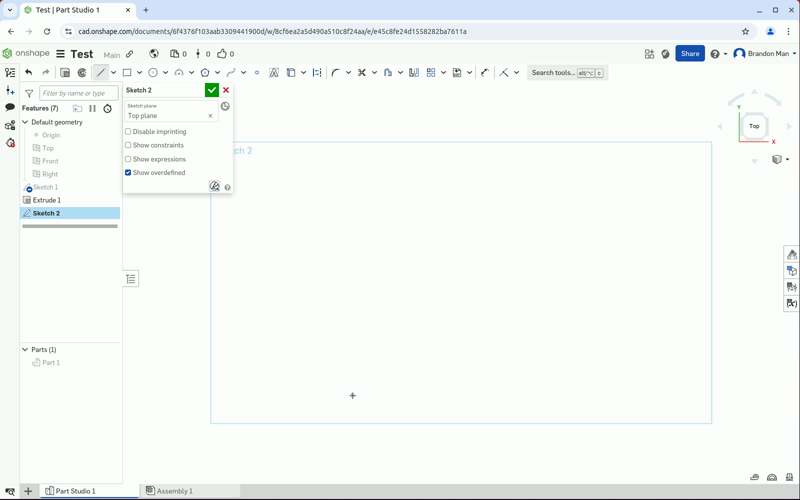
mouse_move(382, 395)
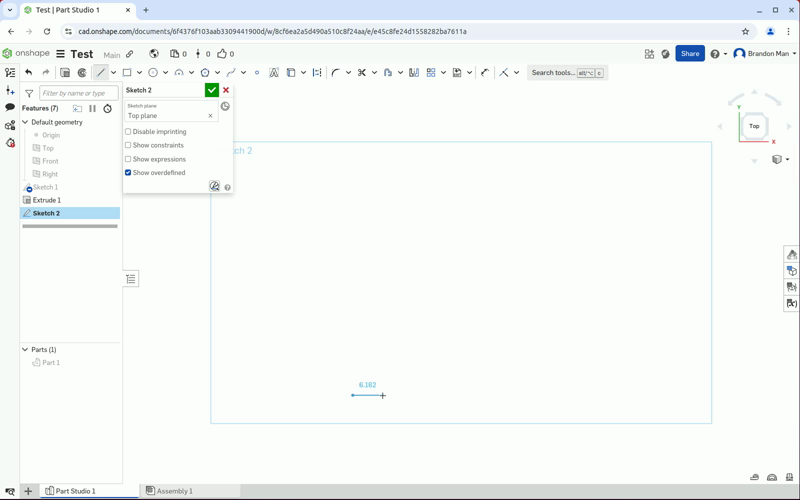
mouse_move(389, 395)
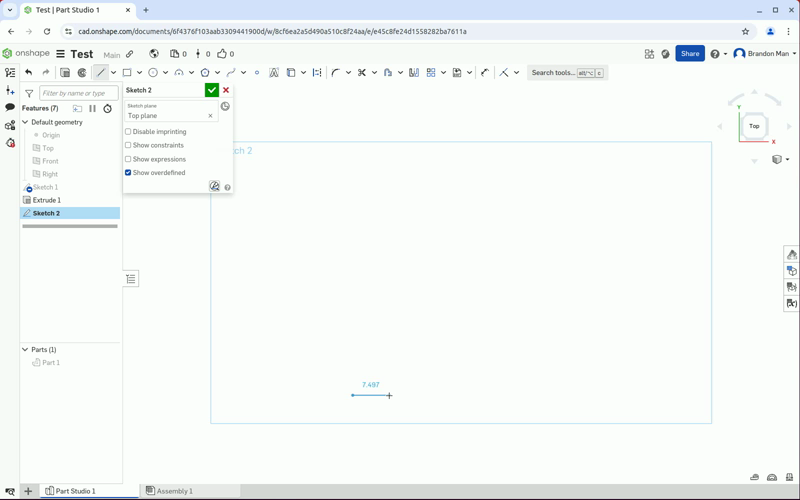
click(389, 395)
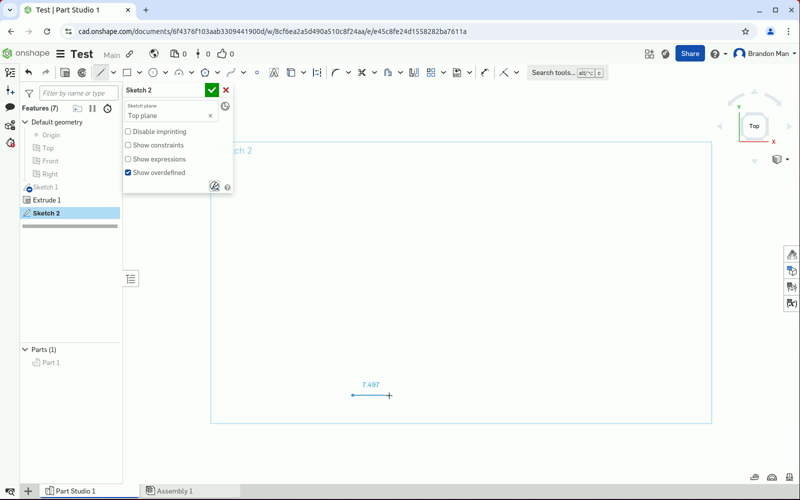
key_up(shift)
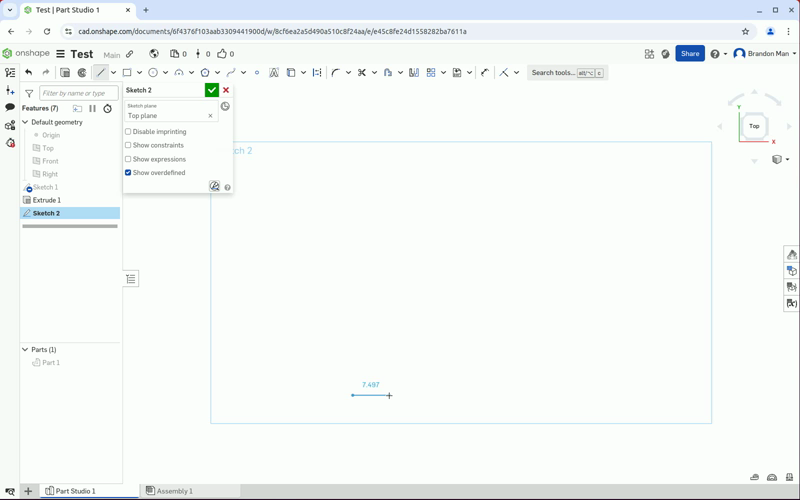
key_down(shift)
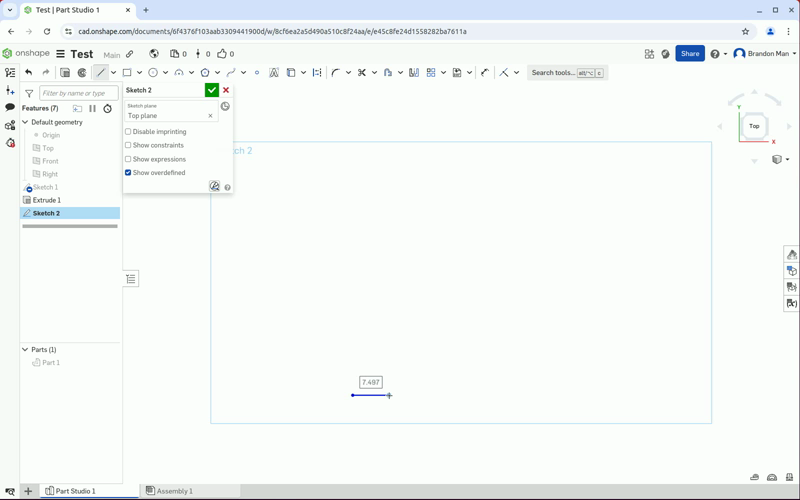
mouse_move(389, 178)
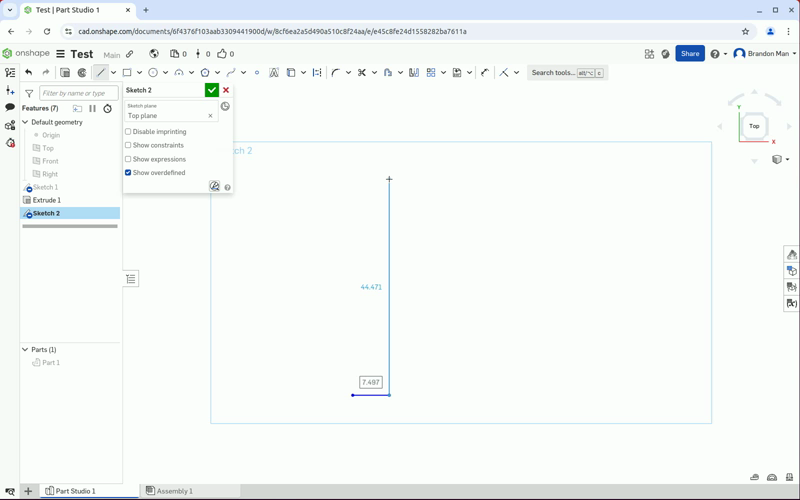
click(389, 178)
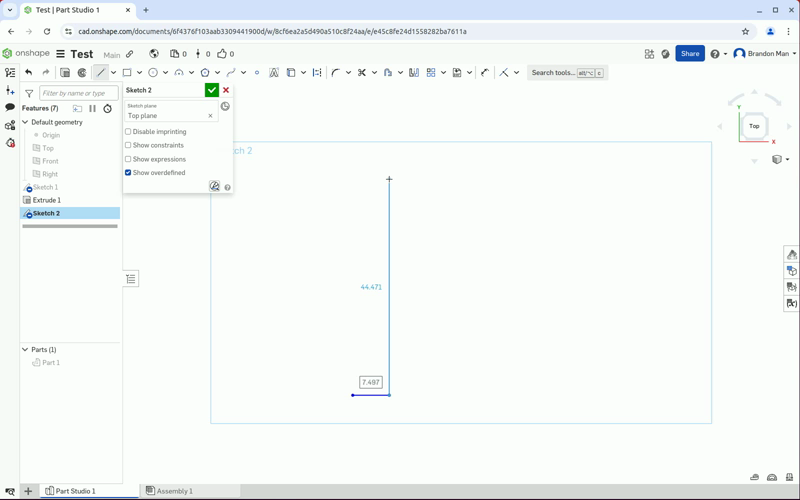
key_up(shift)
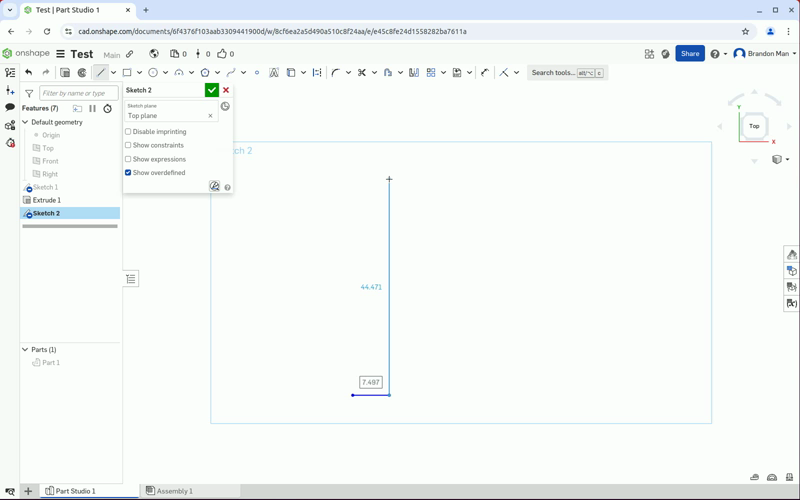
key_down(shift)
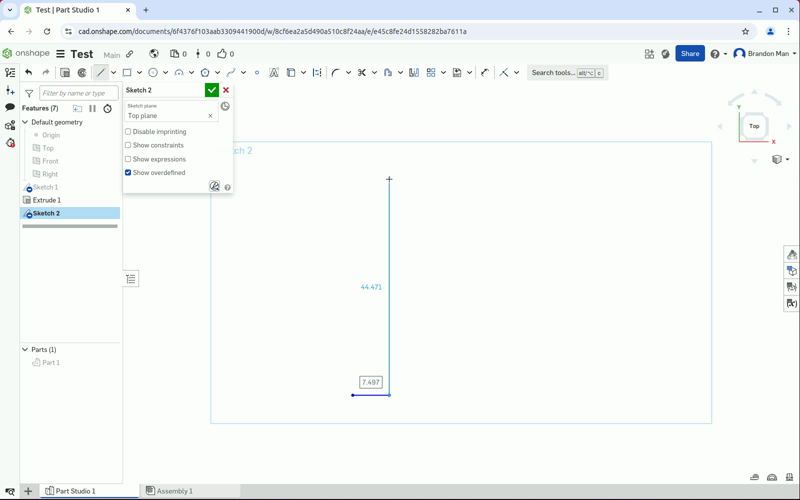
mouse_move(419, 178)
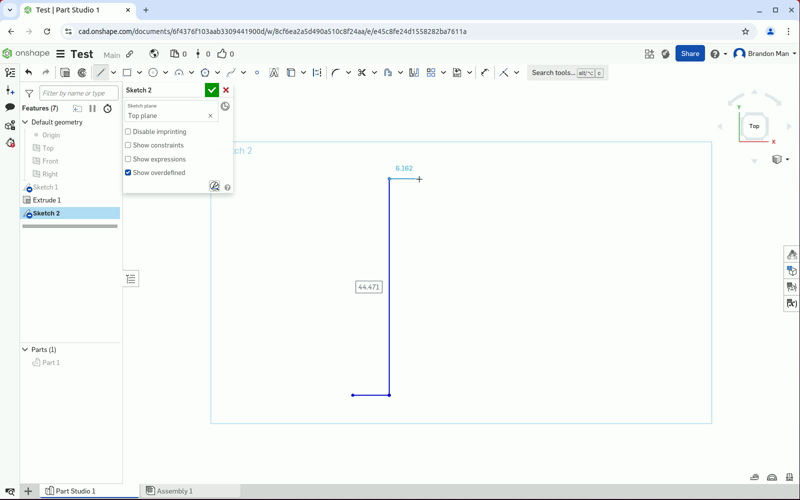
mouse_move(352, 178)
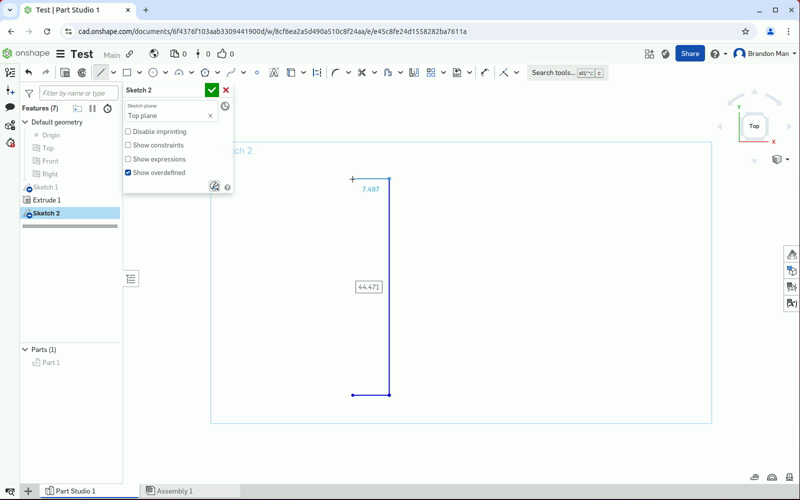
click(352, 178)
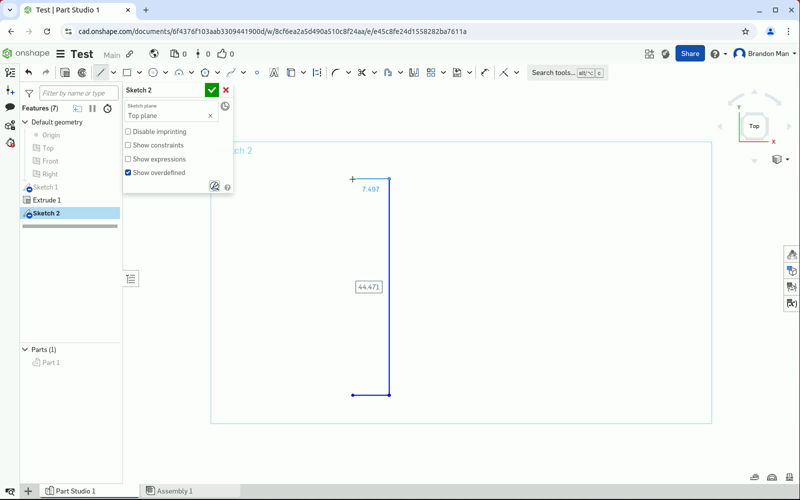
key_up(shift)
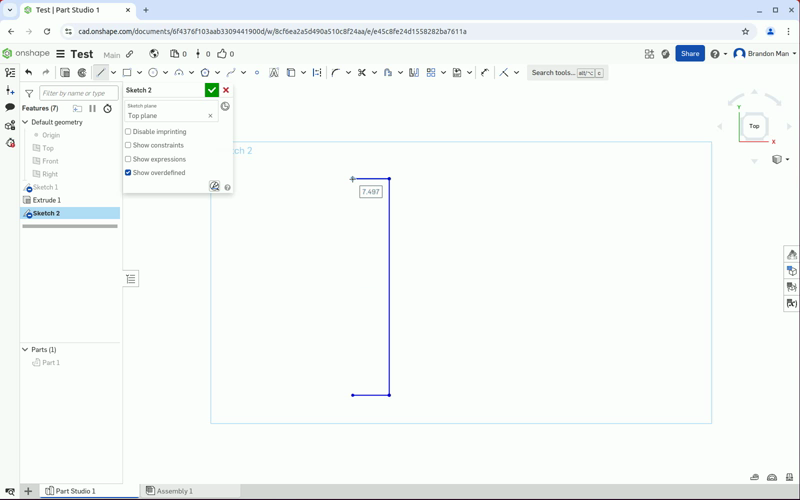
key_down(shift)
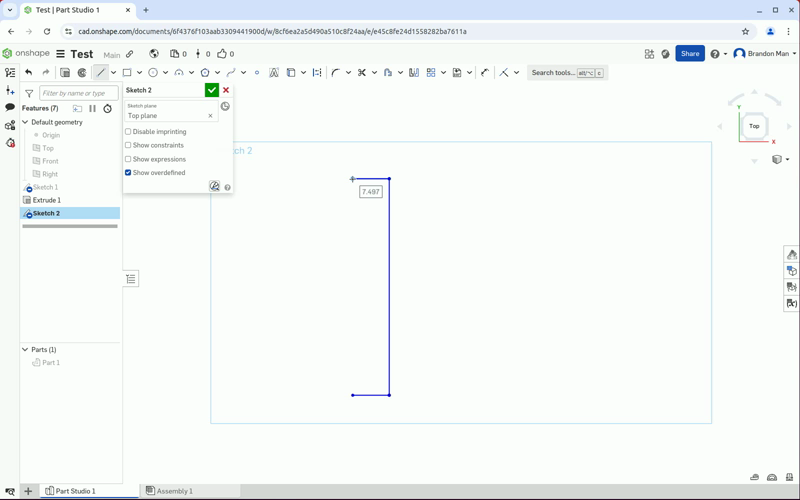
mouse_move(352, 395)
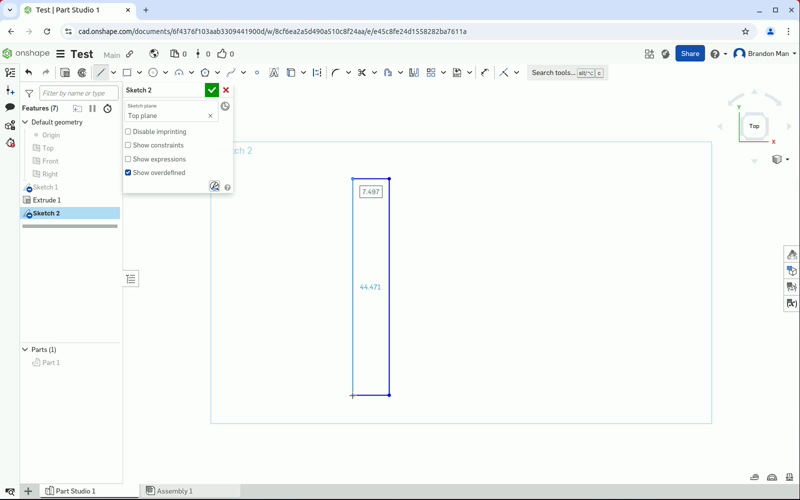
key_up(shift)
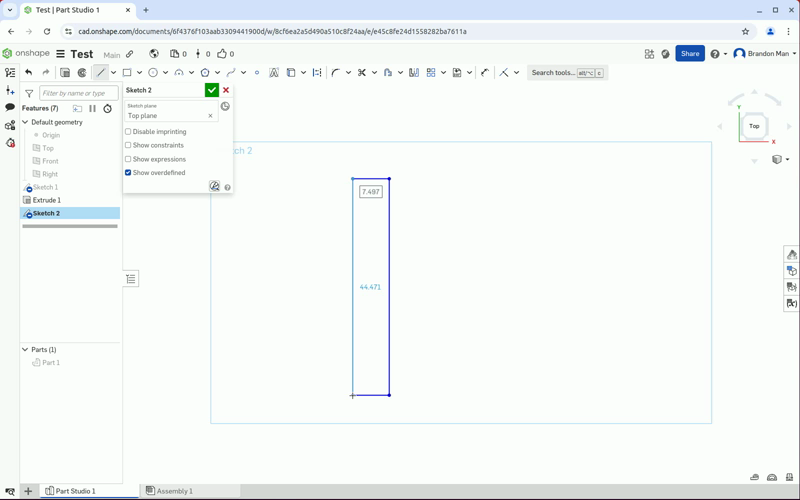
click(352, 395)
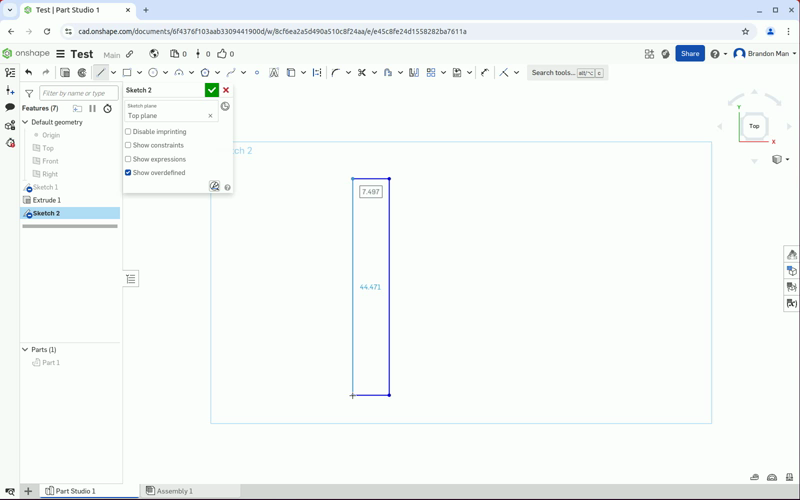
key(esc)
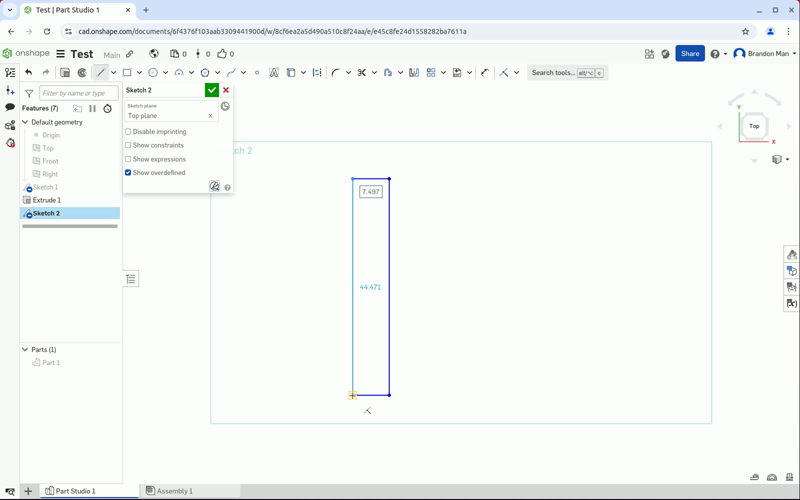
mouse_move(370, 228)
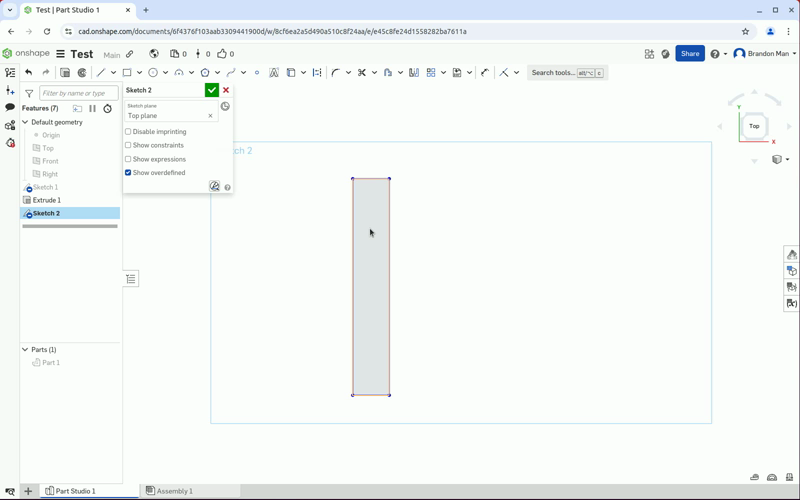
click(370, 228)
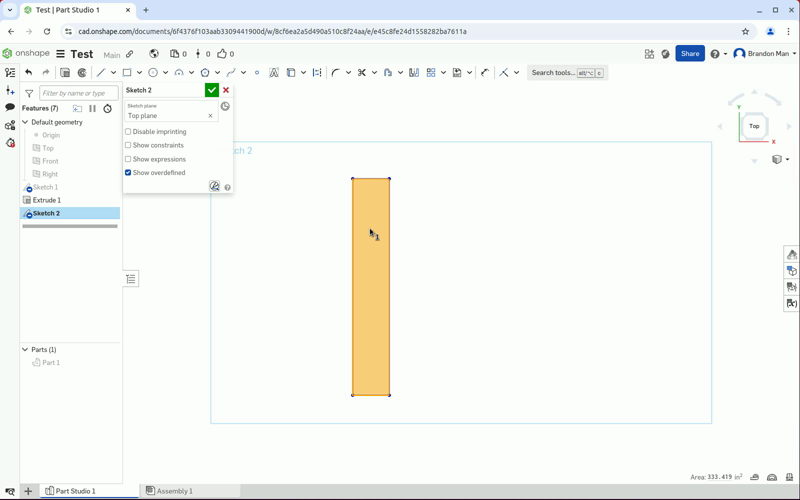
mouse_move(73, 352)
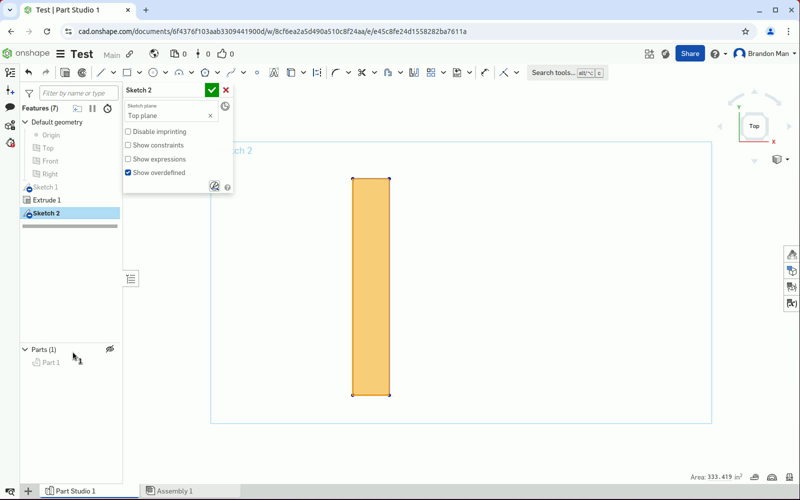
key(shift+y)
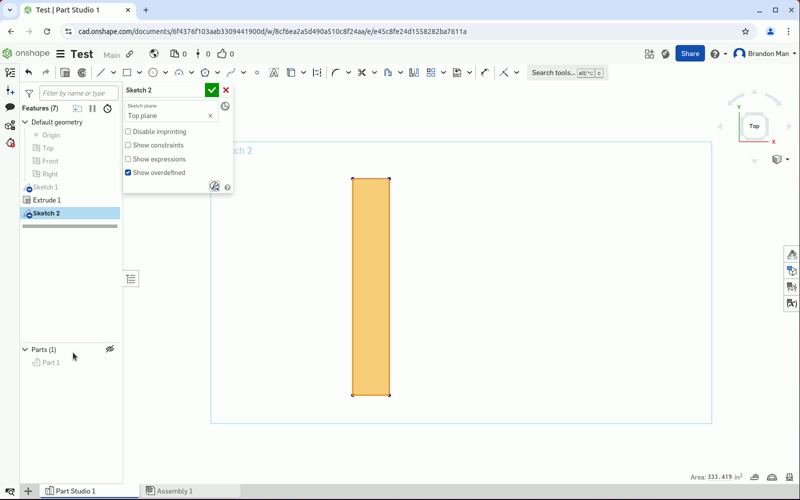
key(shift+e)
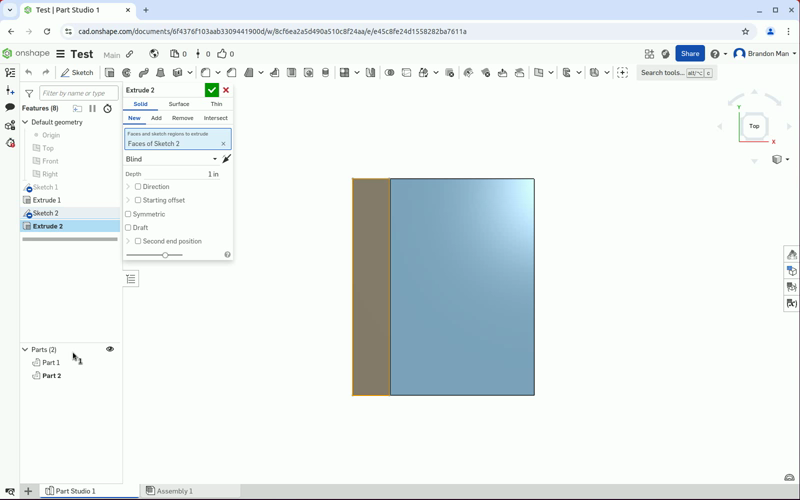
mouse_move(143, 106)
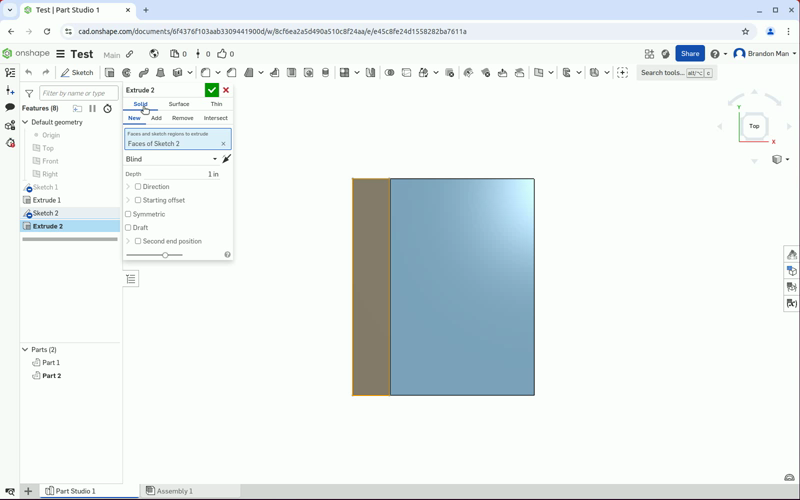
click(143, 106)
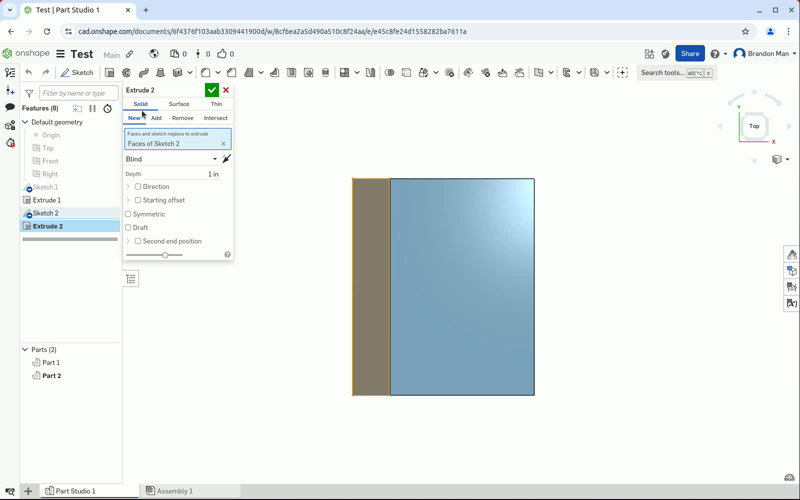
mouse_move(137, 120)
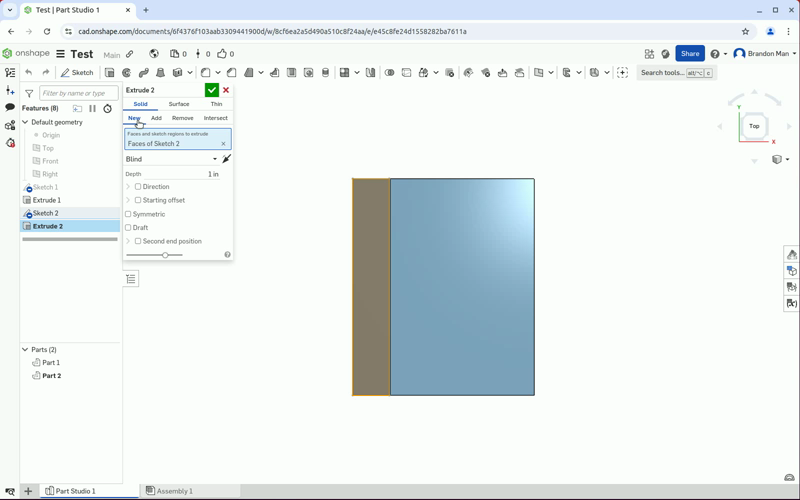
click(137, 120)
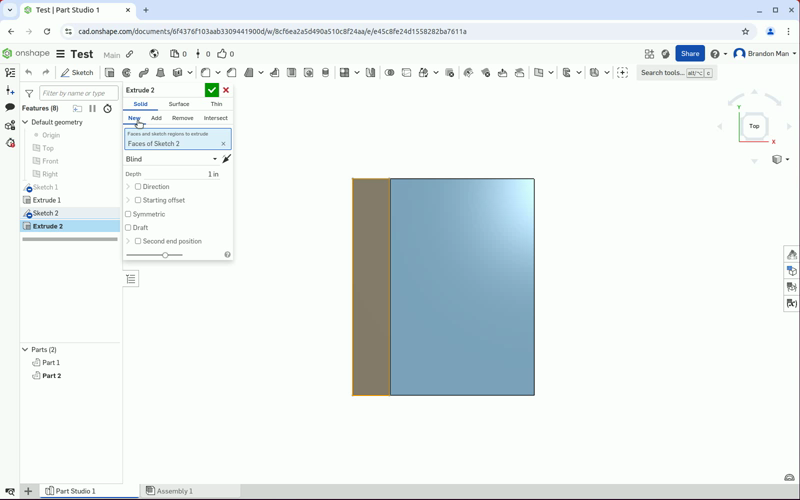
key(tab, 4)
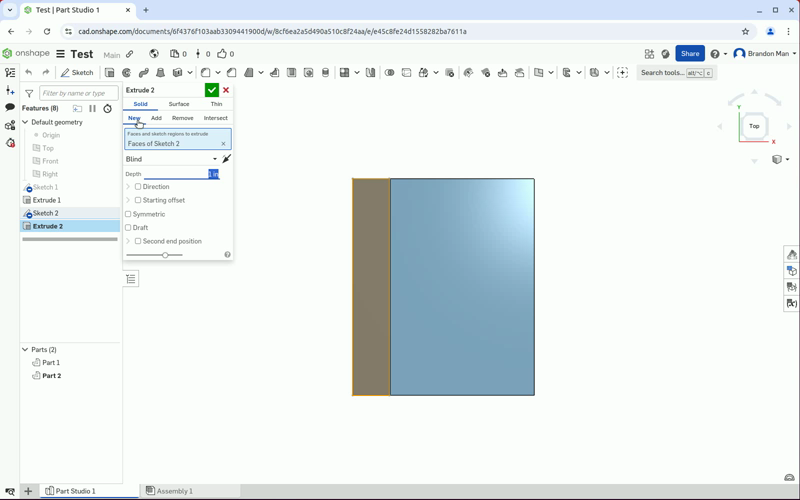
text(2.889)
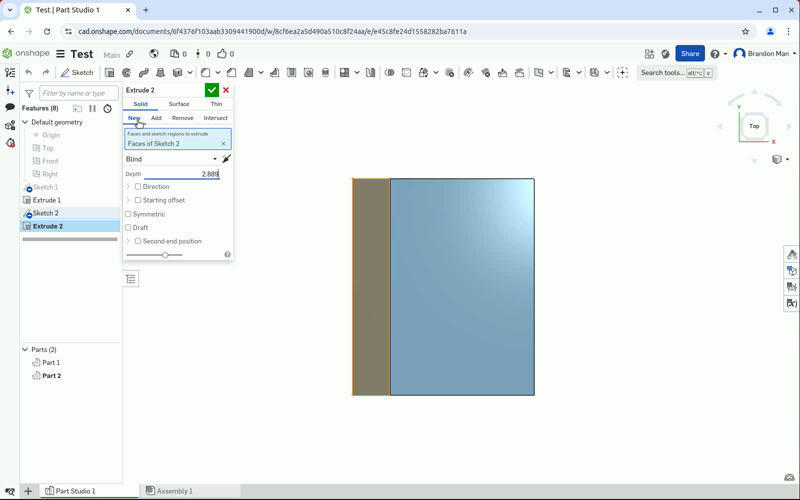
key(enter)
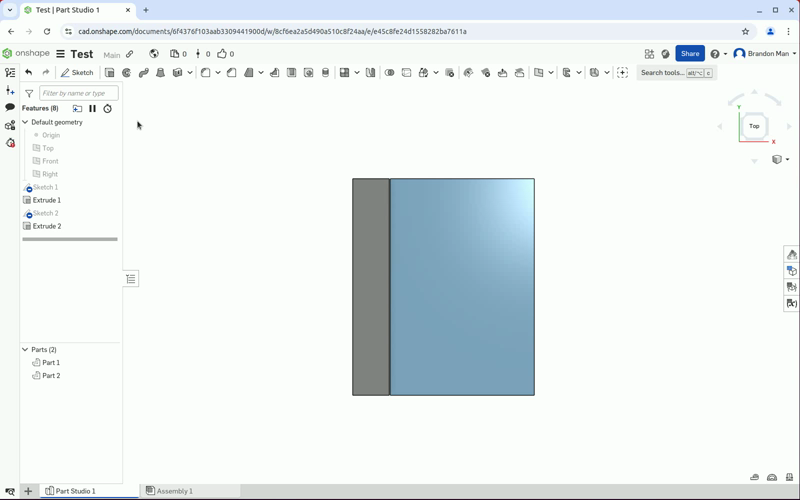
key(shift+h)
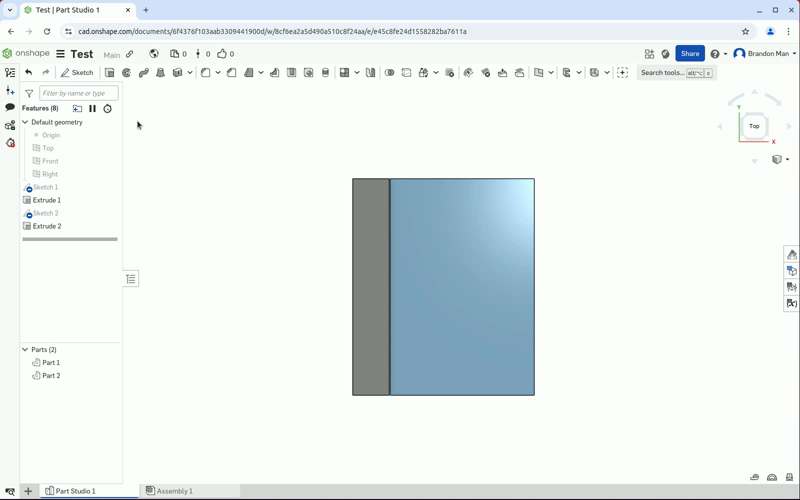
key(shift+h)
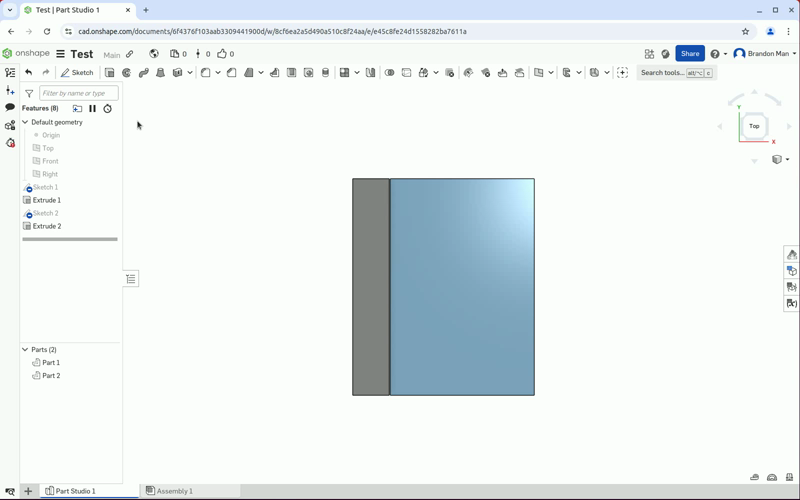
mouse_move(73, 189)
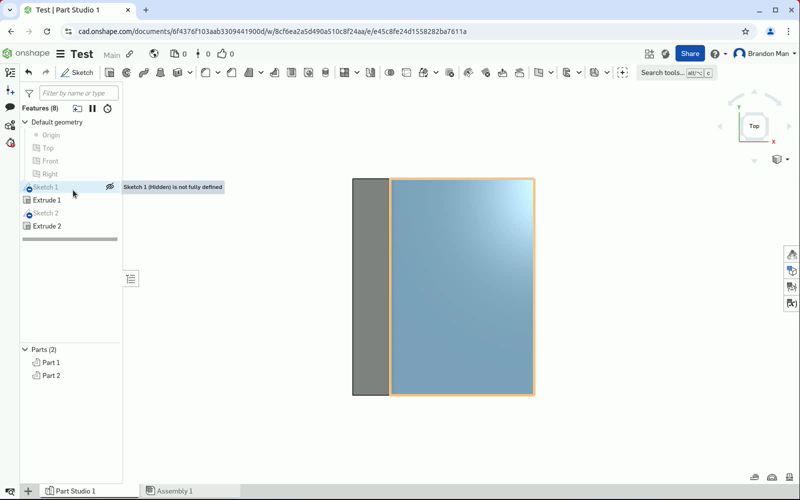
click(73, 189)
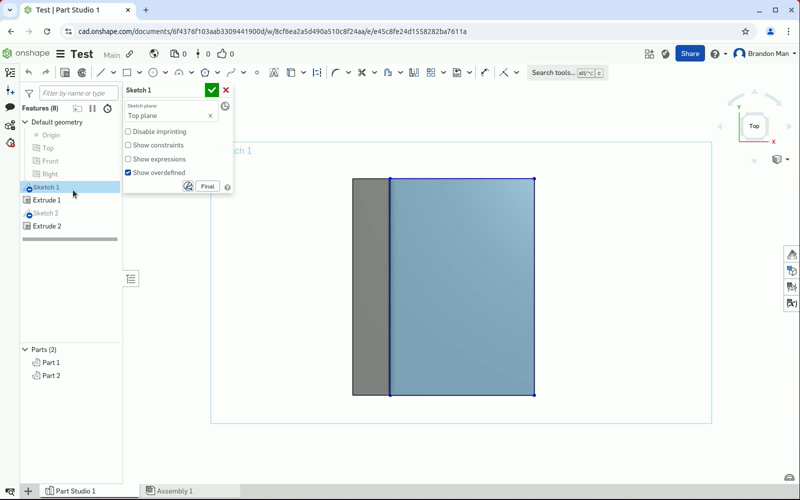
mouse_move(229, 92)
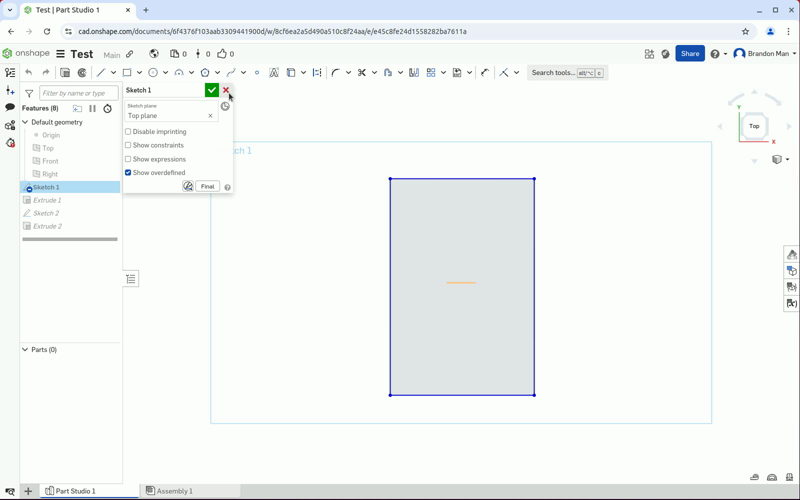
click(229, 92)
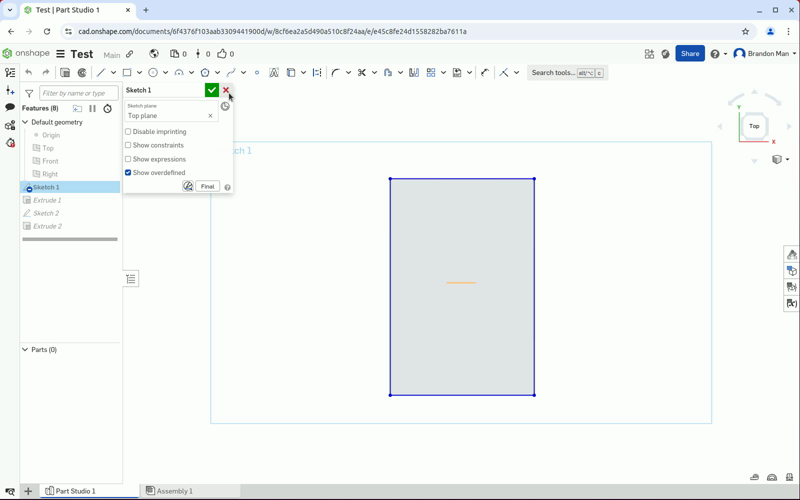
key(shift+s)
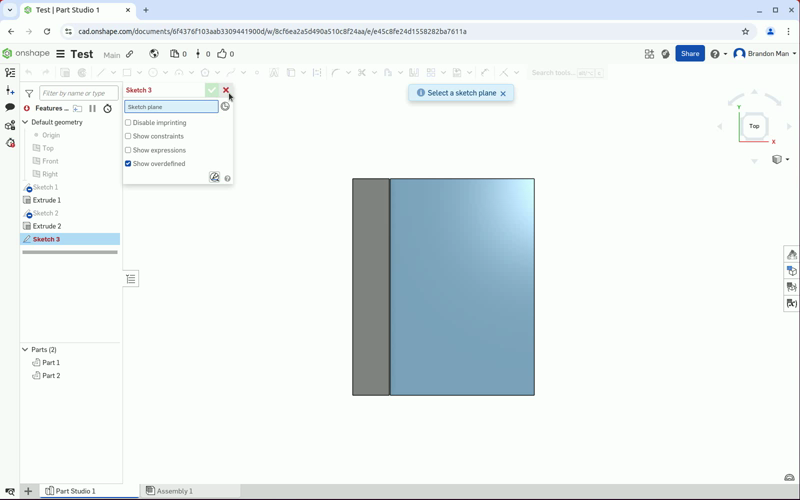
mouse_move(73, 150)
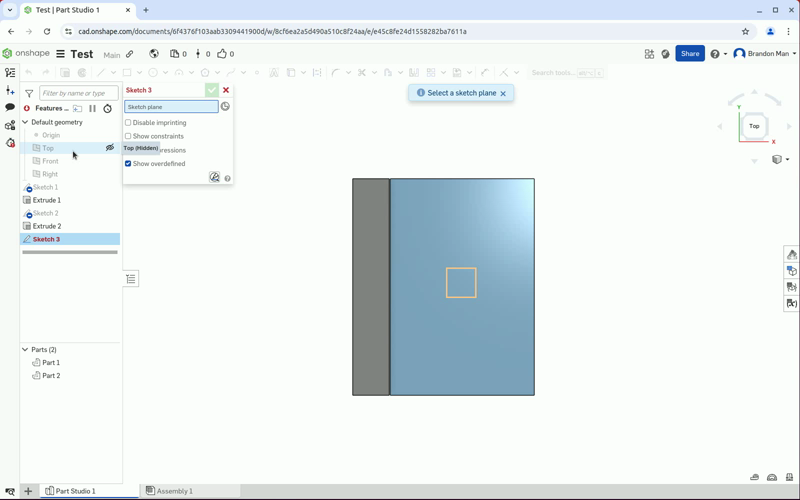
click(73, 150)
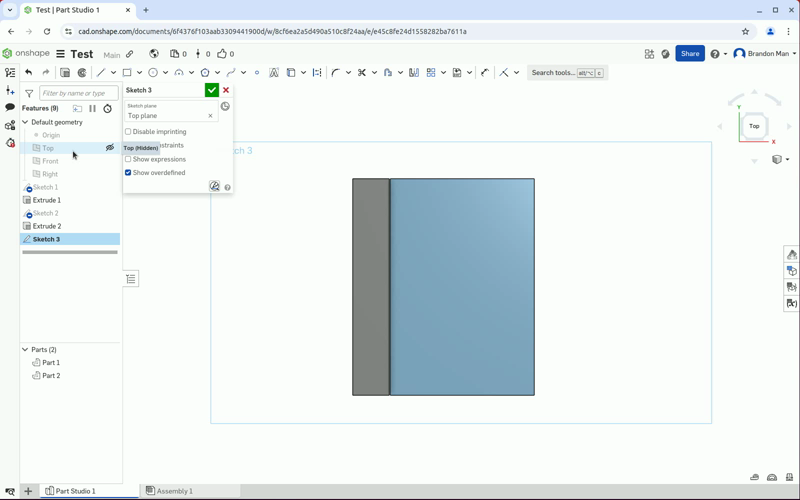
mouse_move(73, 352)
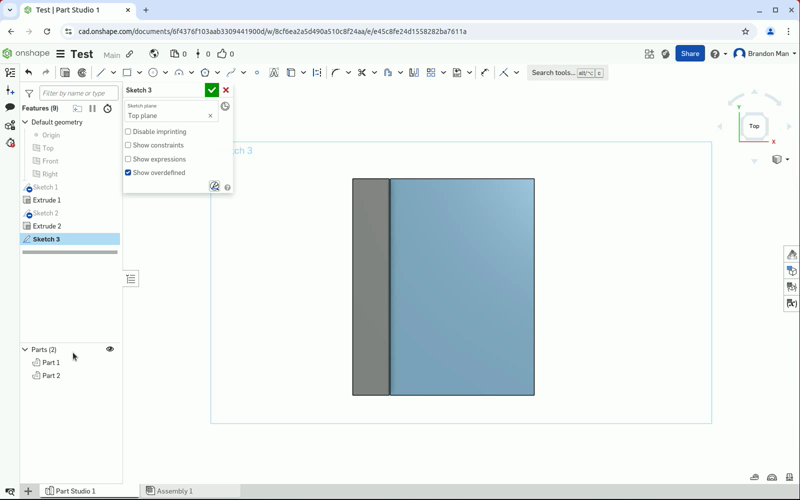
key(y)
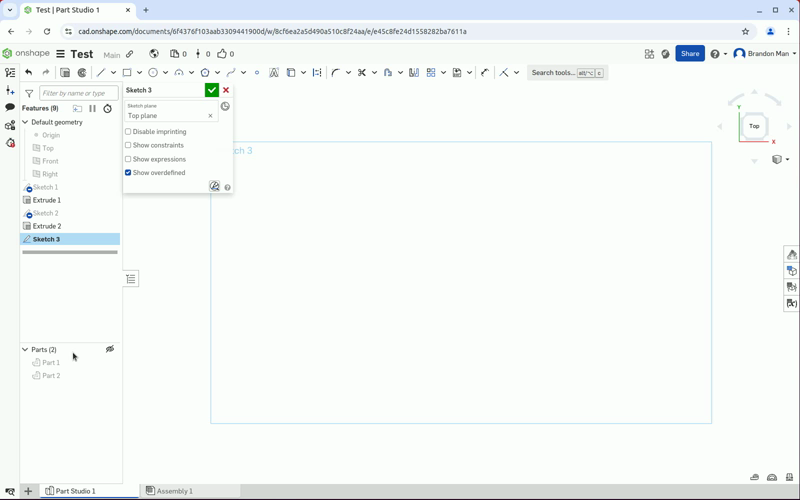
key(l)
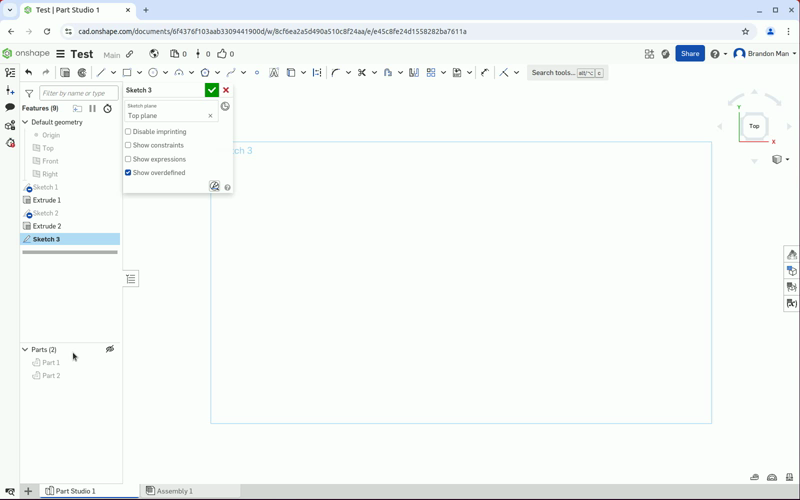
key_down(shift)
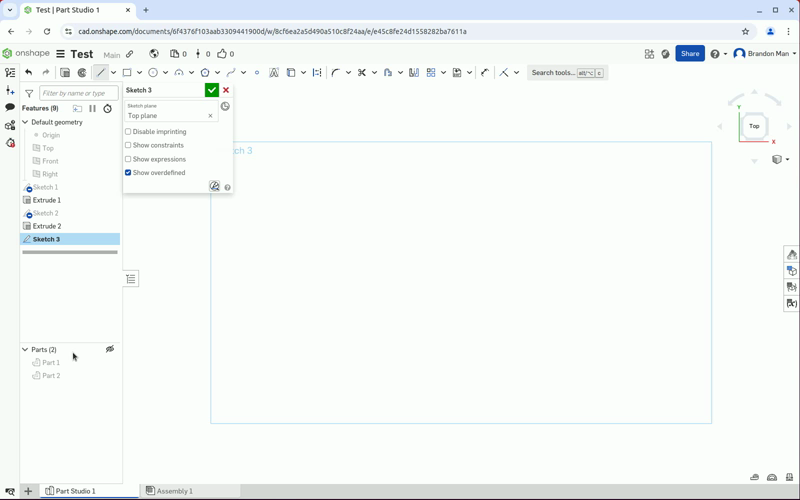
mouse_move(535, 395)
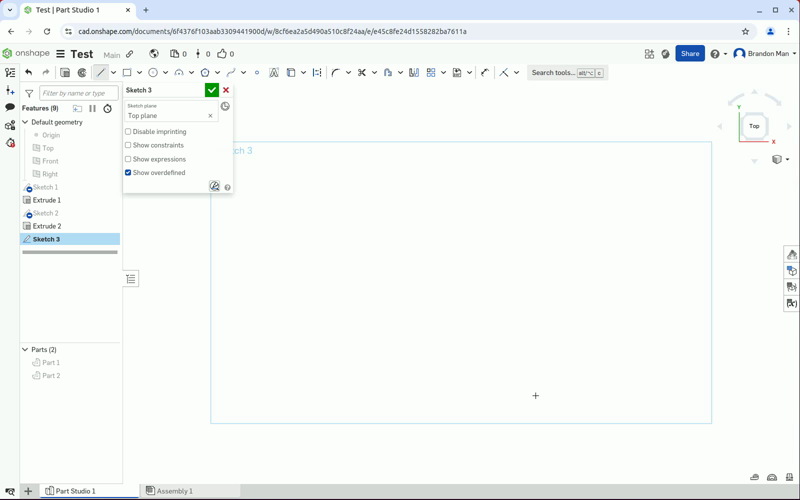
click(535, 395)
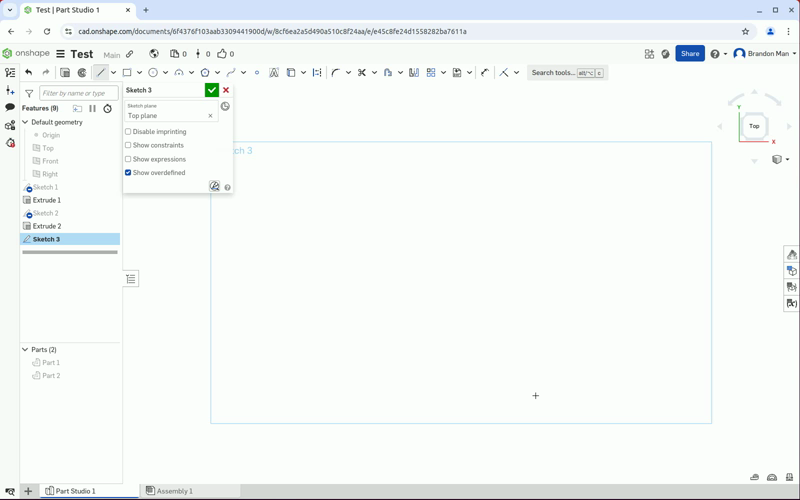
key_up(shift)
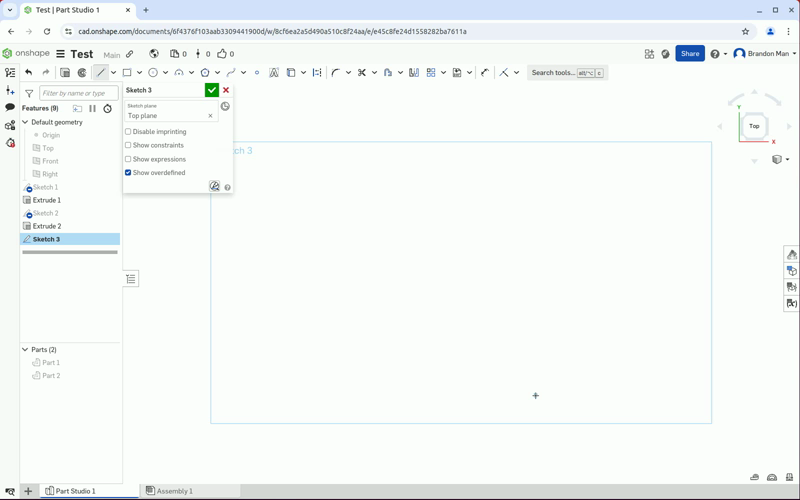
key_down(shift)
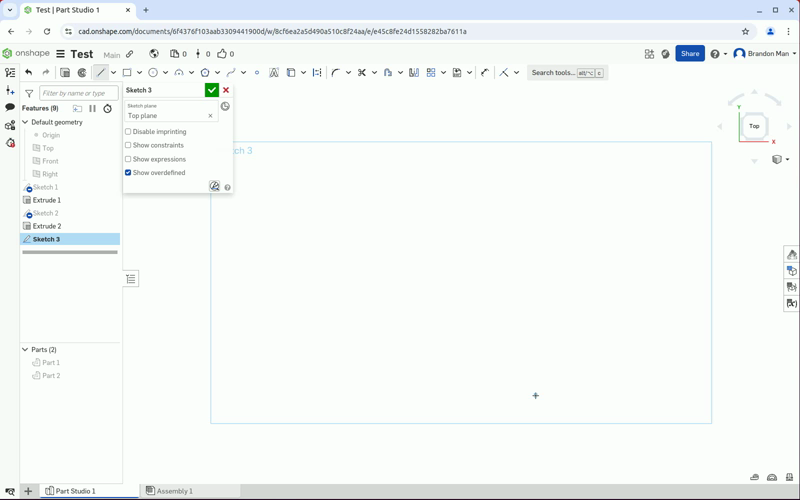
mouse_move(565, 395)
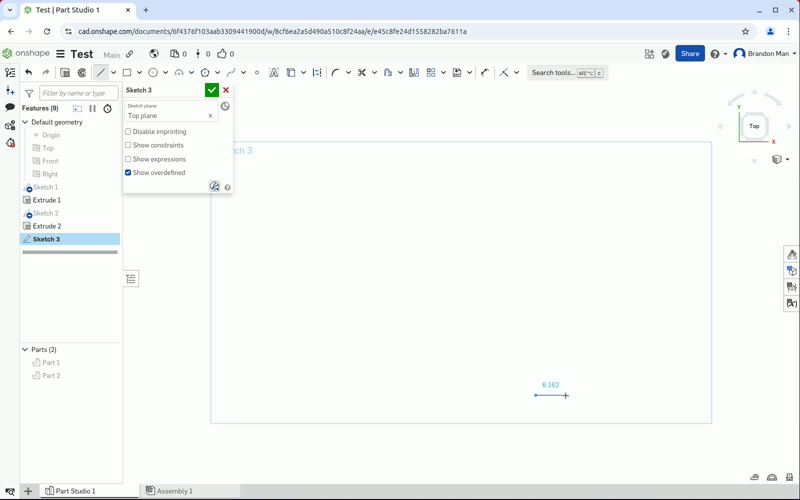
mouse_move(570, 395)
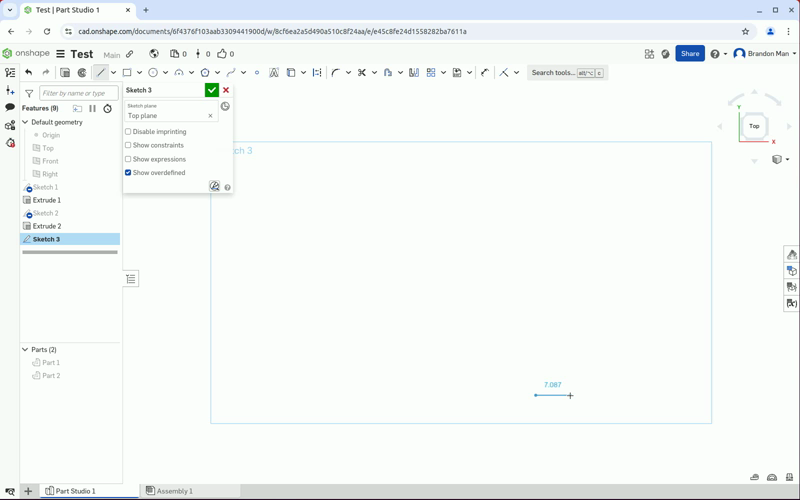
click(570, 395)
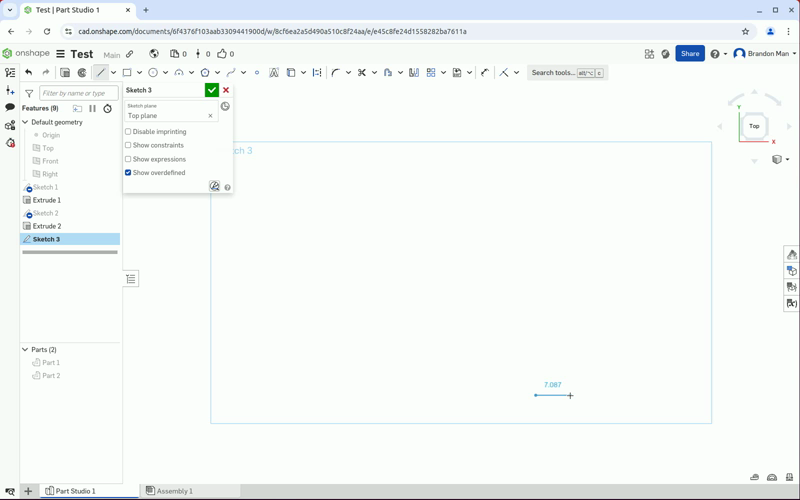
key_up(shift)
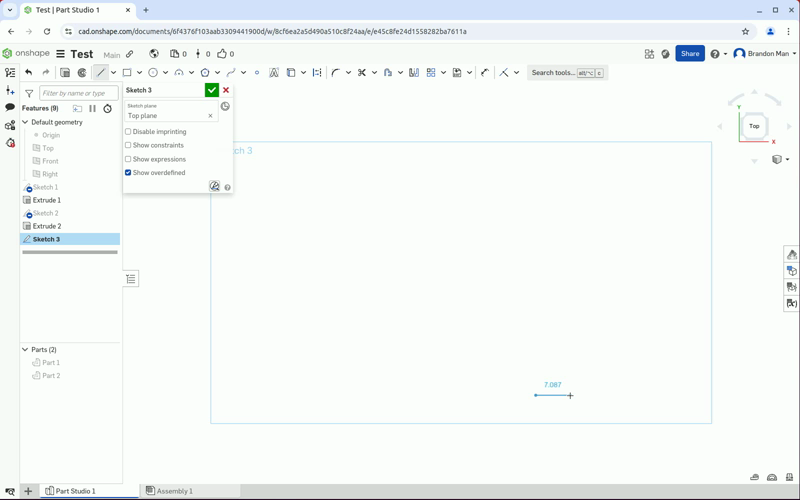
key_down(shift)
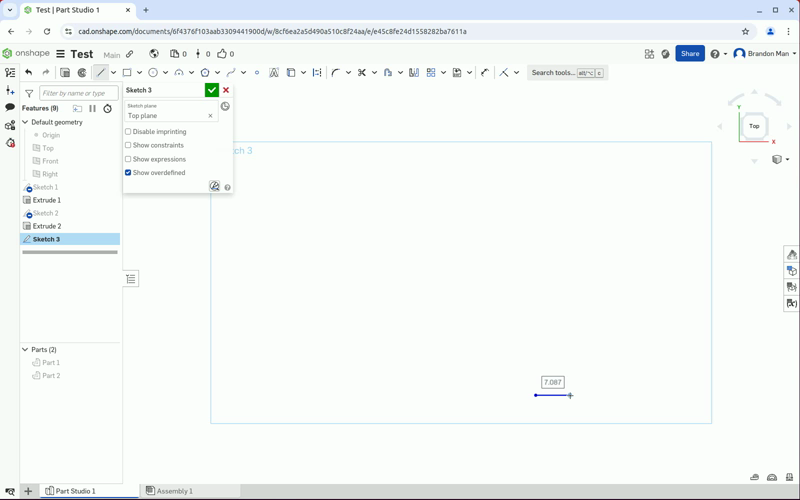
mouse_move(570, 177)
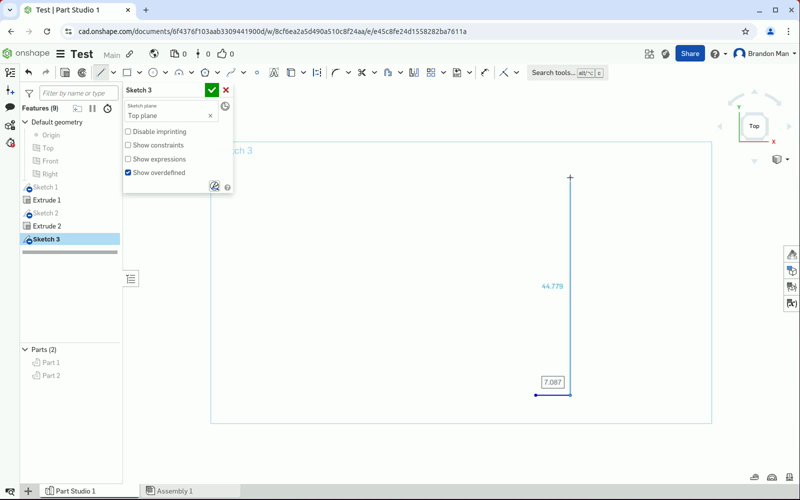
click(570, 177)
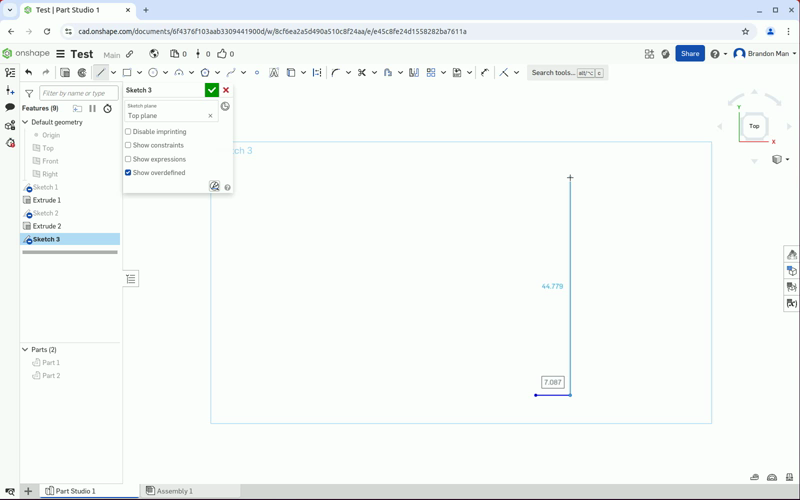
key_up(shift)
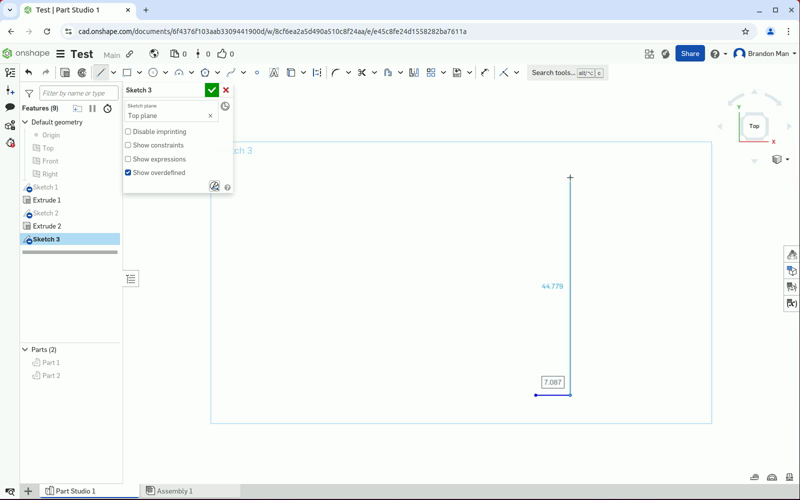
key_down(shift)
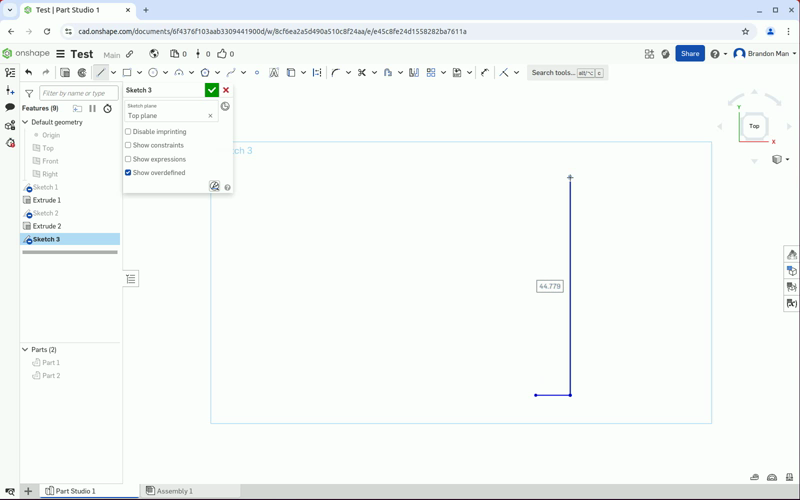
mouse_move(589, 177)
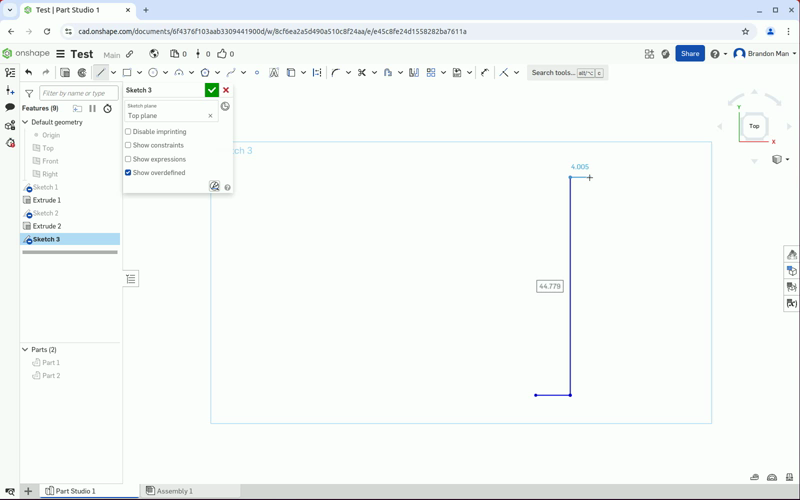
mouse_move(535, 177)
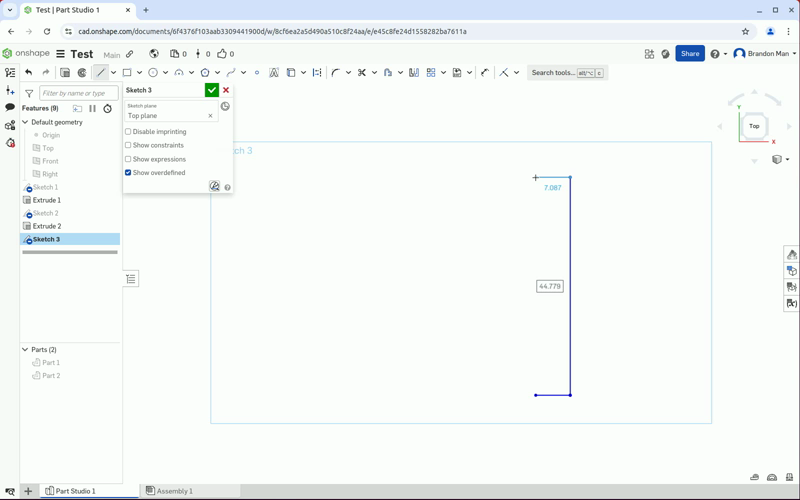
click(535, 177)
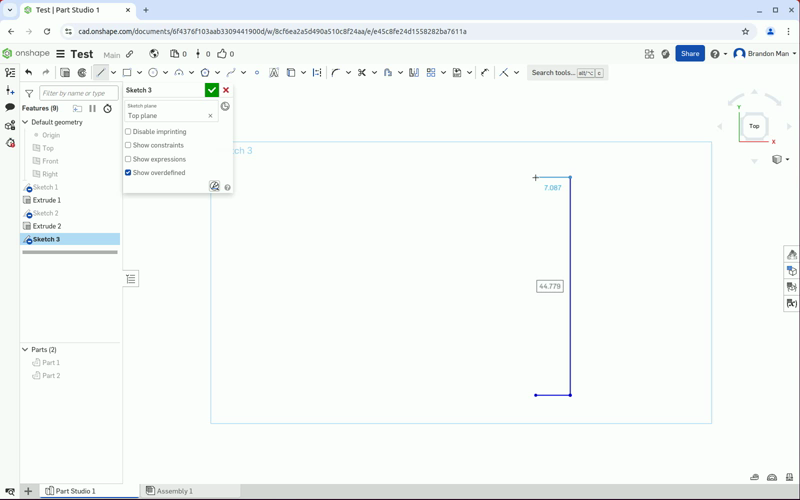
key_up(shift)
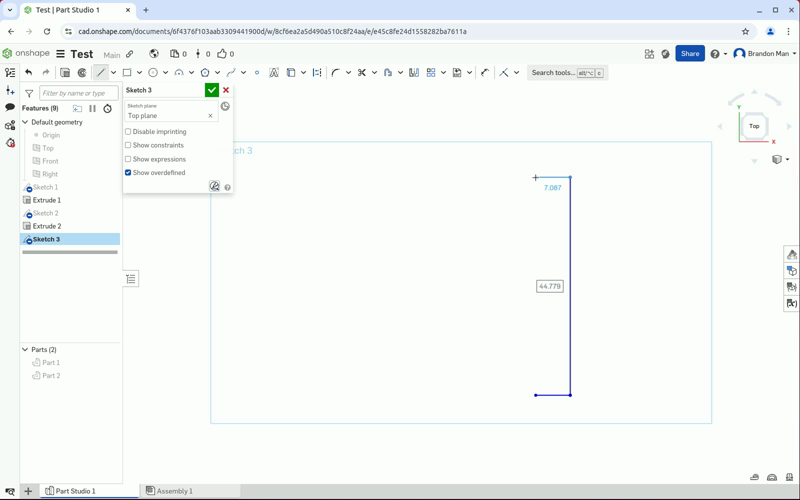
key_down(shift)
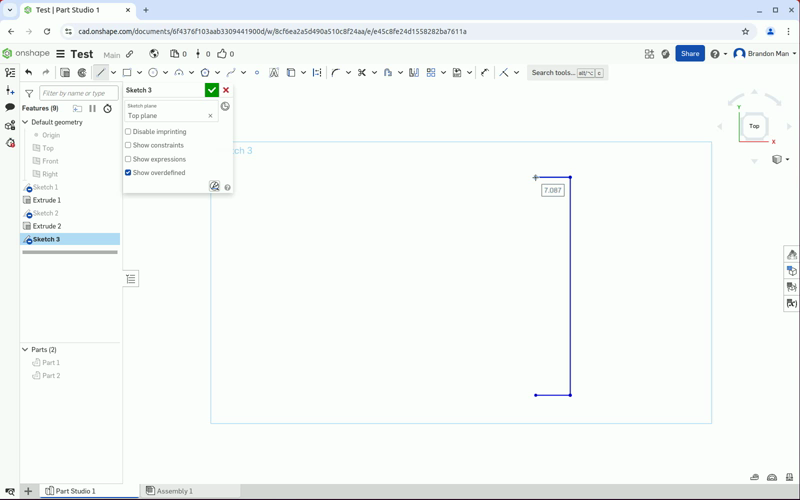
mouse_move(535, 395)
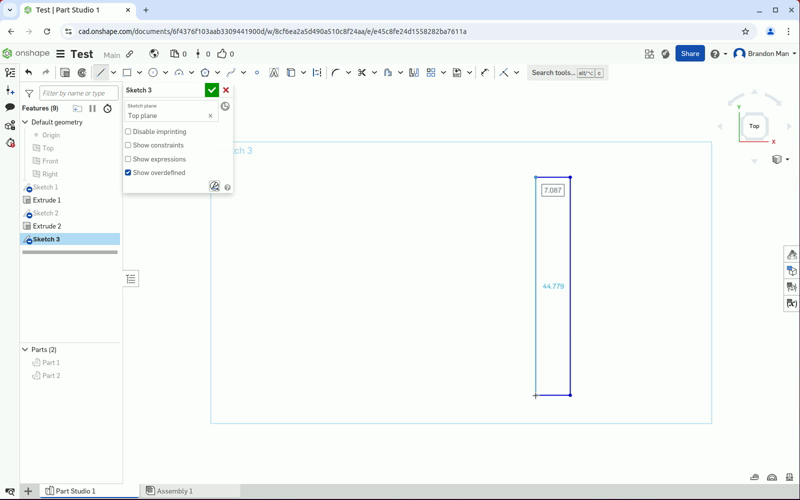
key_up(shift)
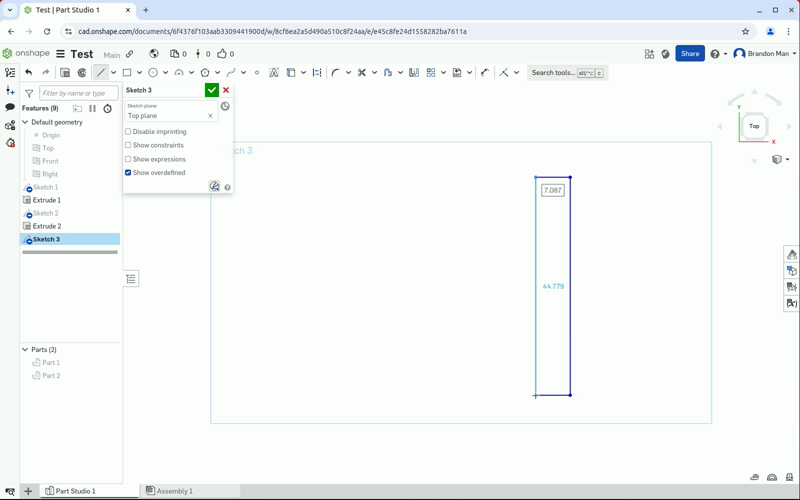
click(535, 395)
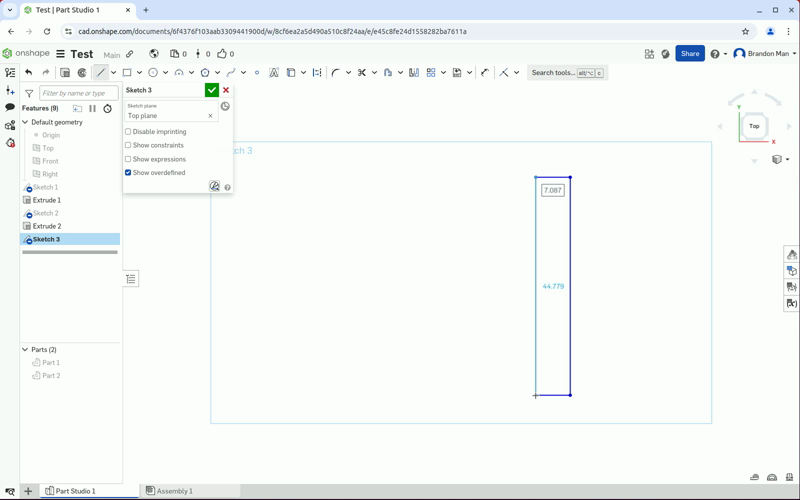
key(esc)
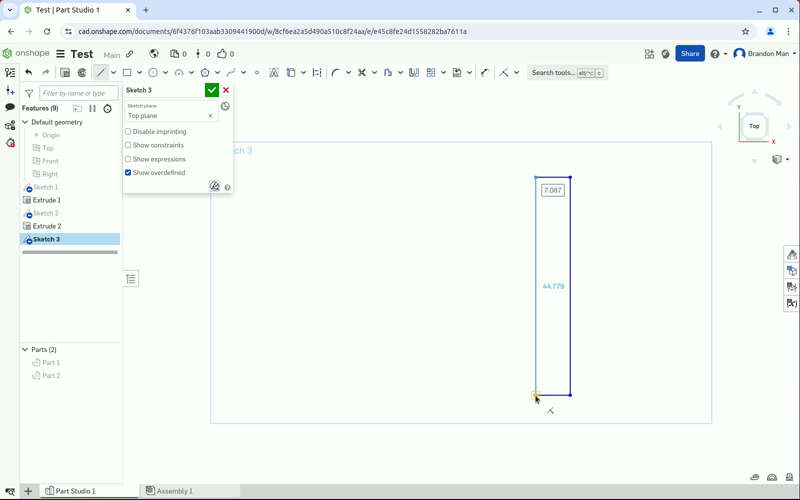
mouse_move(563, 218)
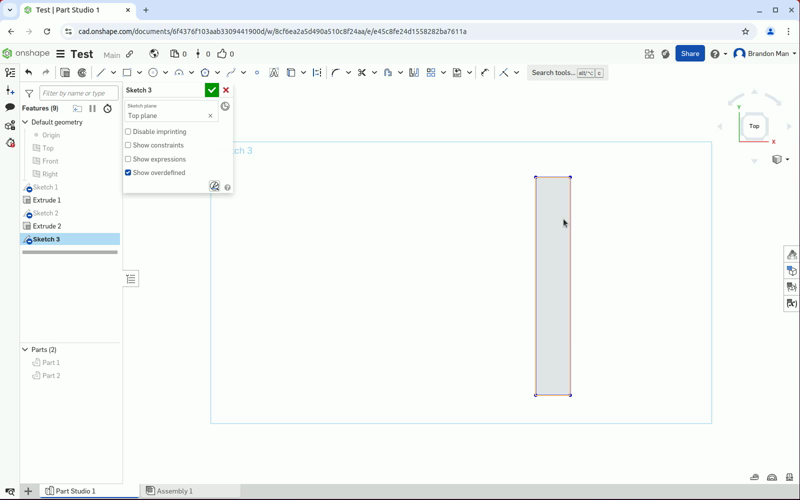
click(563, 218)
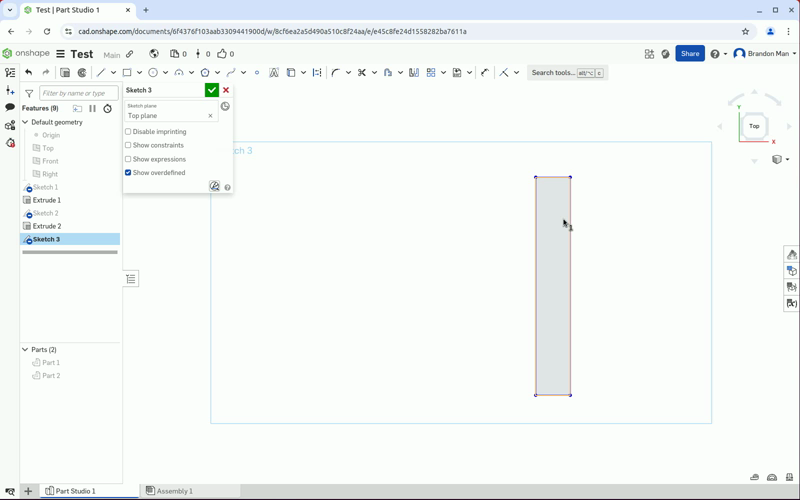
mouse_move(73, 352)
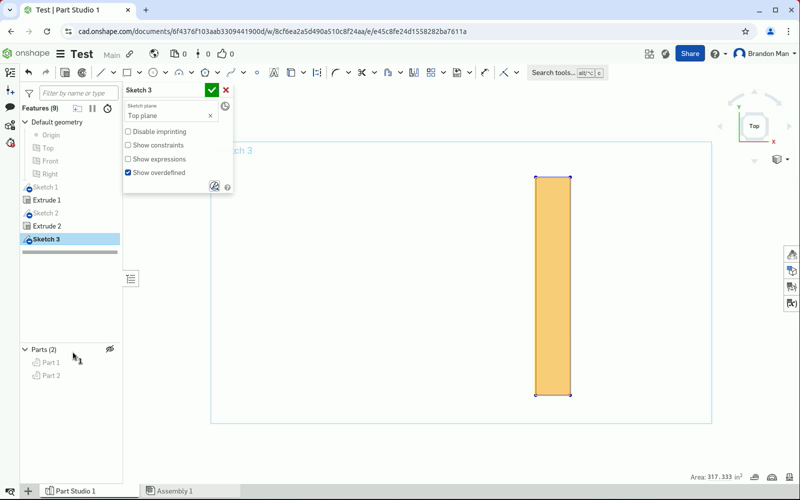
key(shift+y)
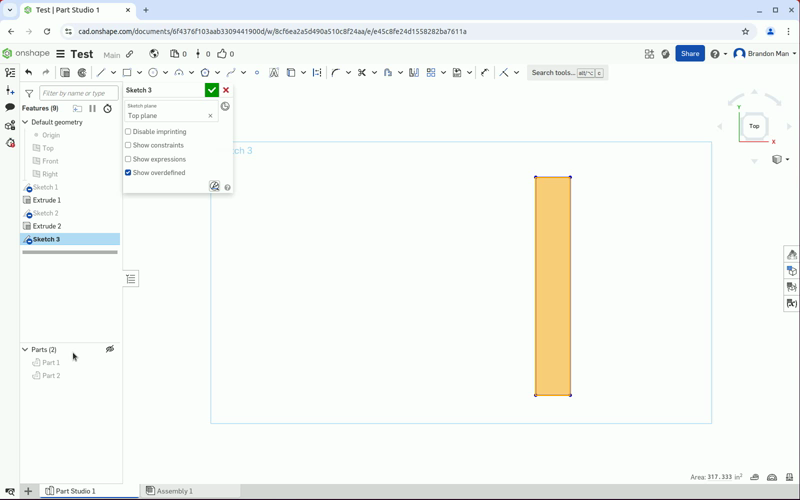
key(shift+e)
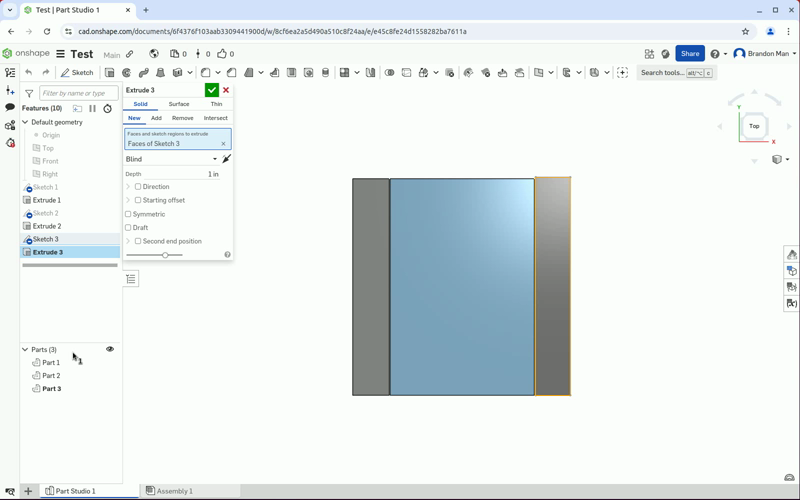
mouse_move(143, 106)
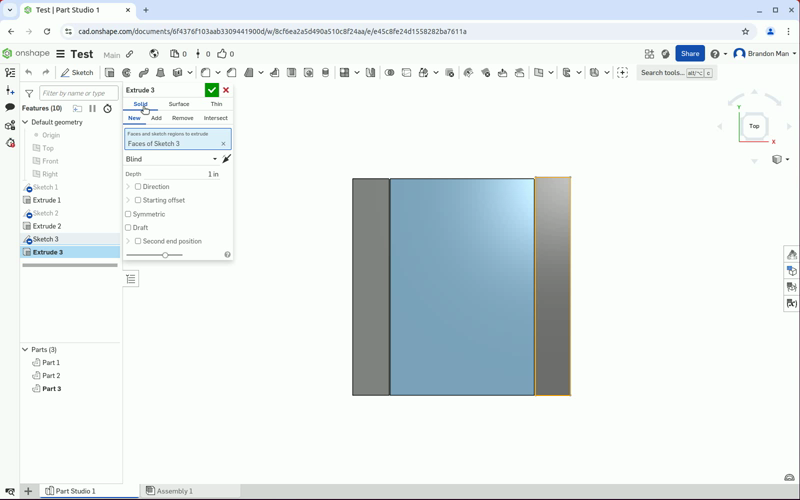
click(143, 106)
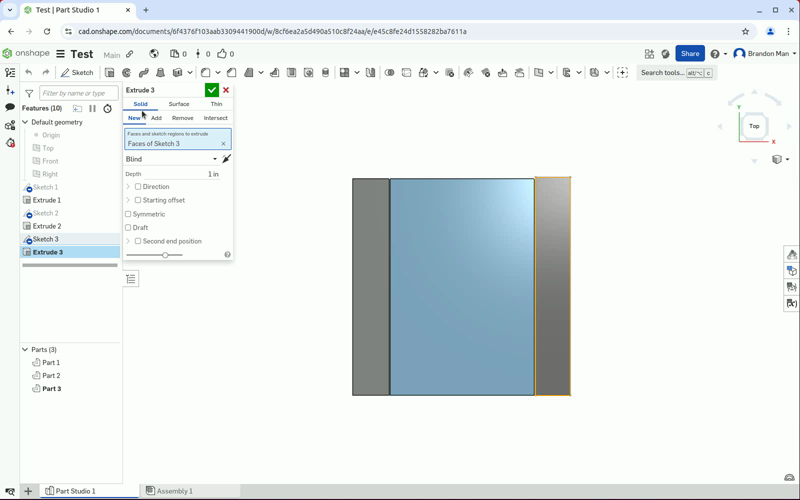
mouse_move(137, 120)
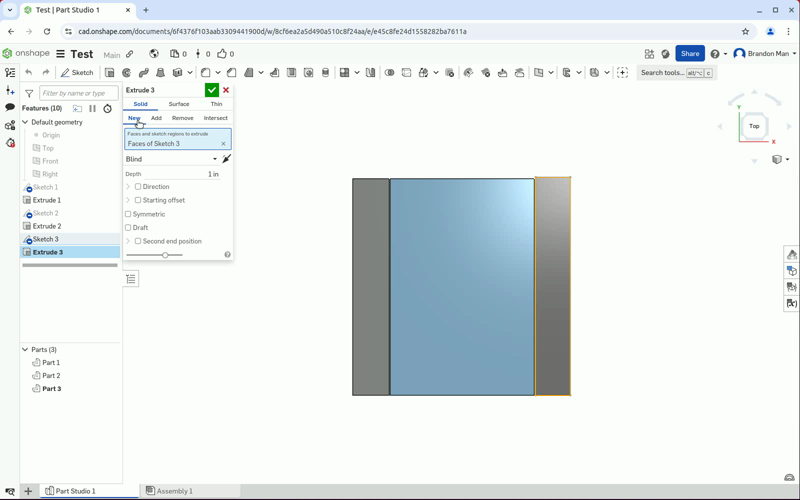
click(137, 120)
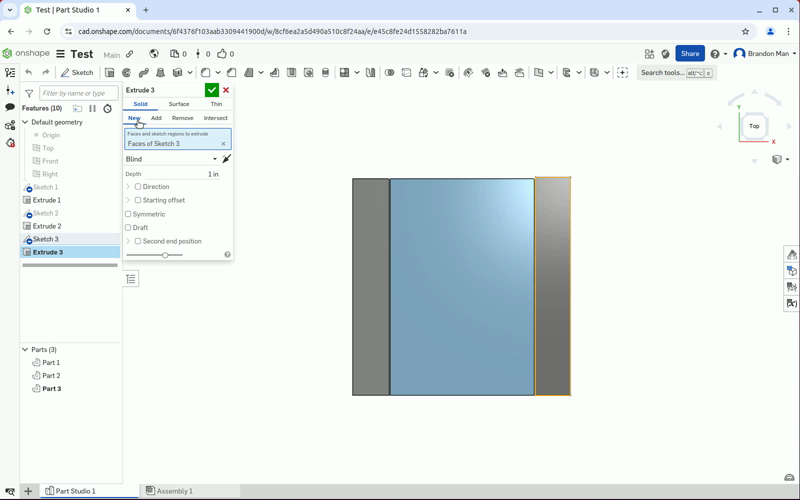
key(tab, 4)
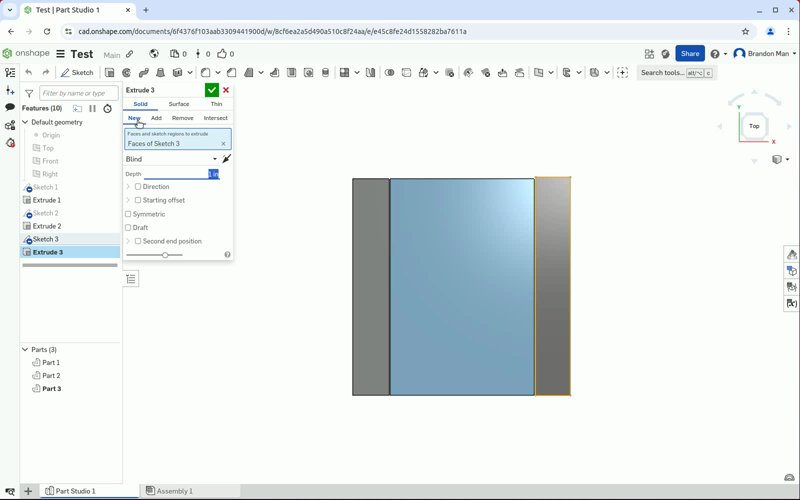
text(2.889)
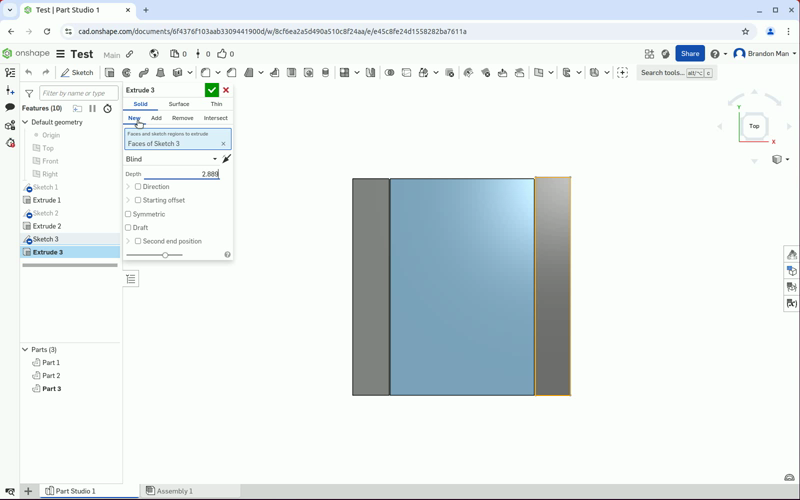
key(enter)
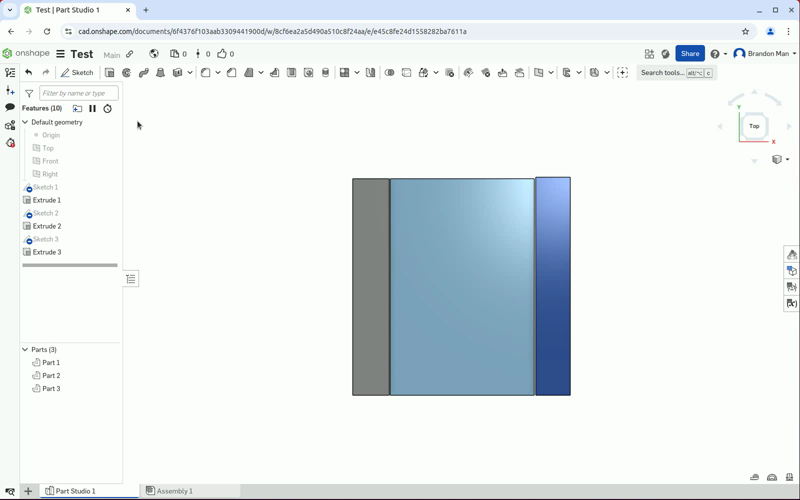
key(shift+h)
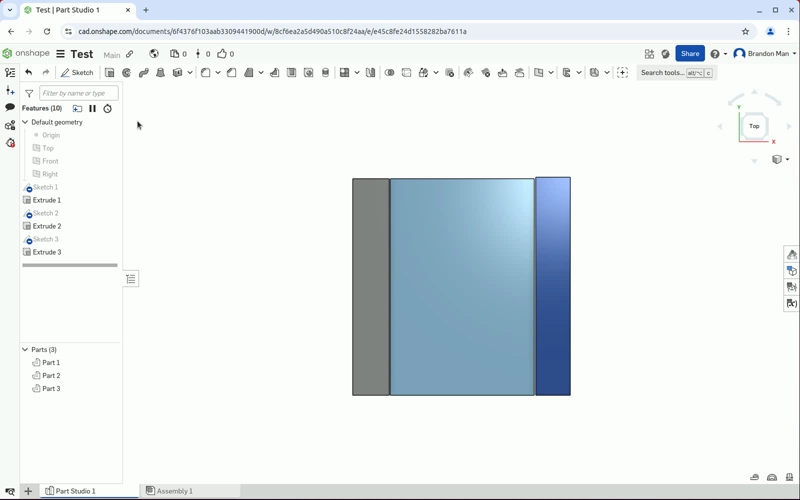
key(shift+h)
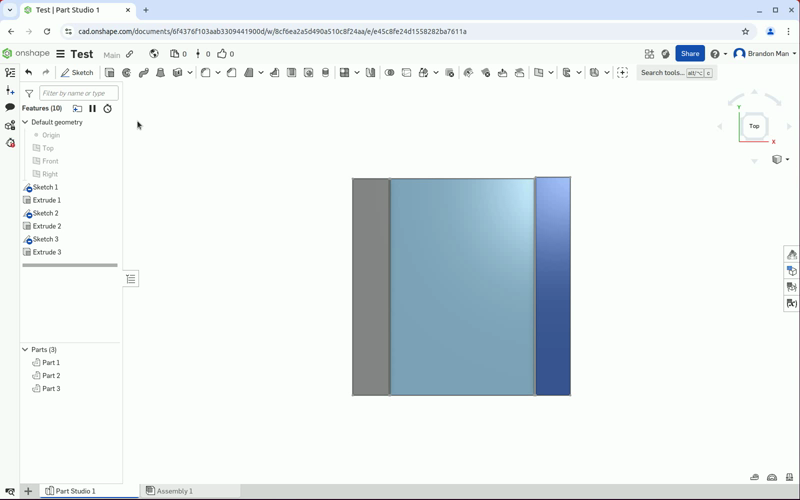
key(shift+7)
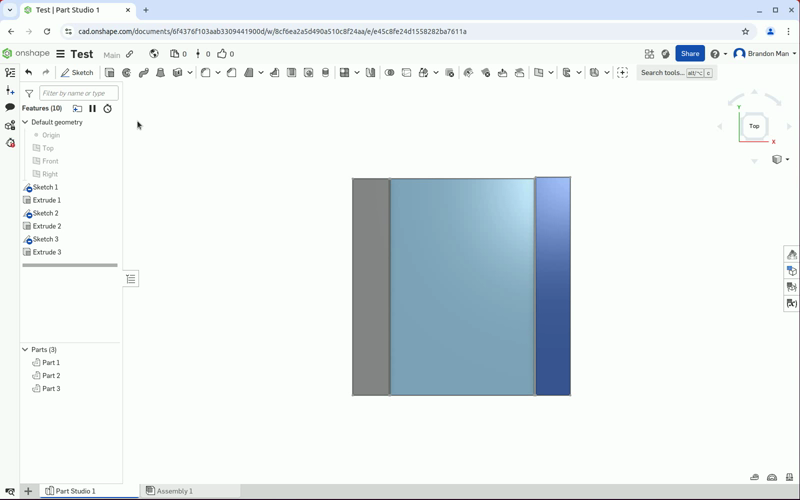
key(up, 3)
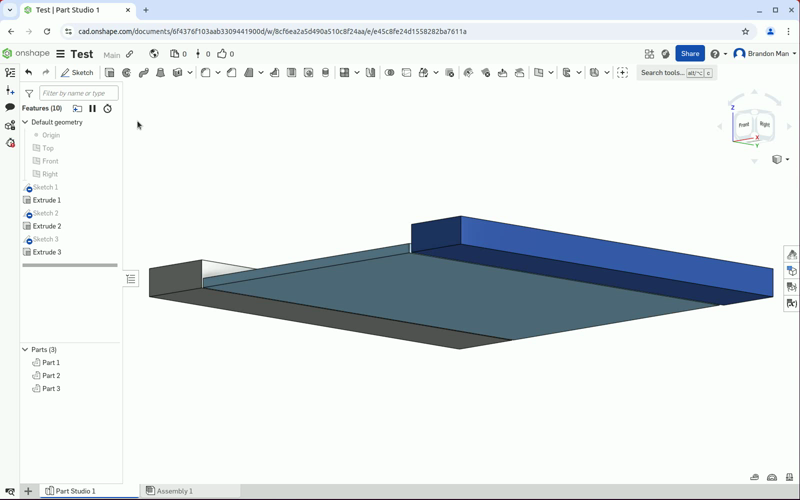
key(left, 3)
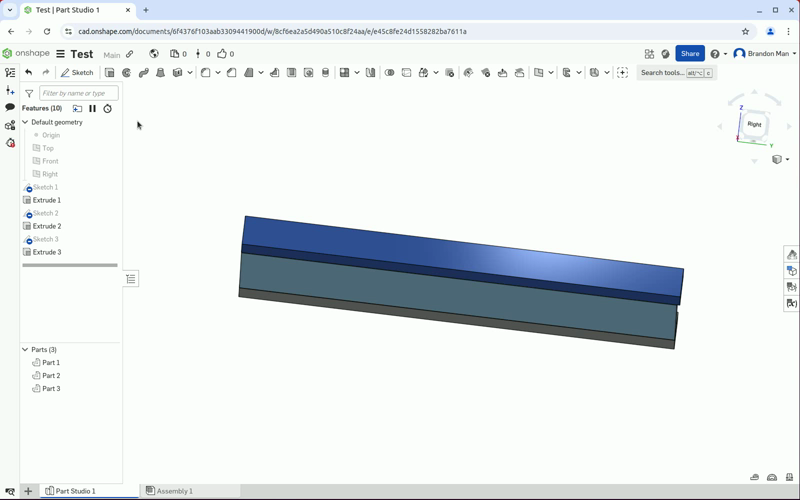
key(right, 3)
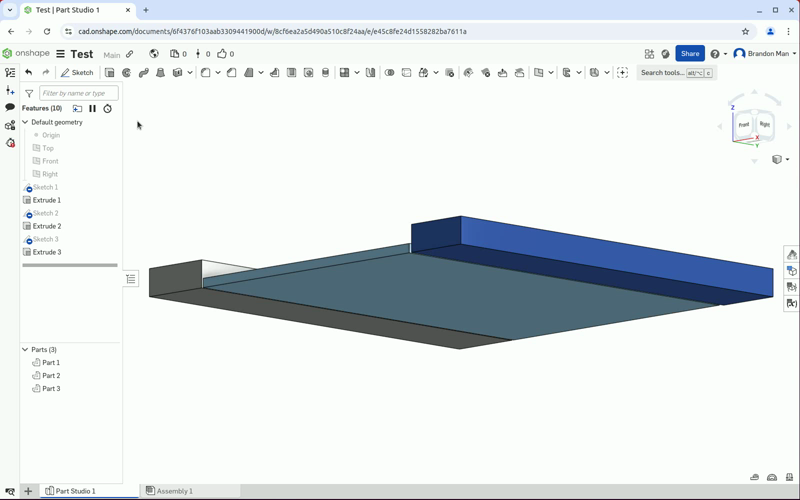
key(down, 3)
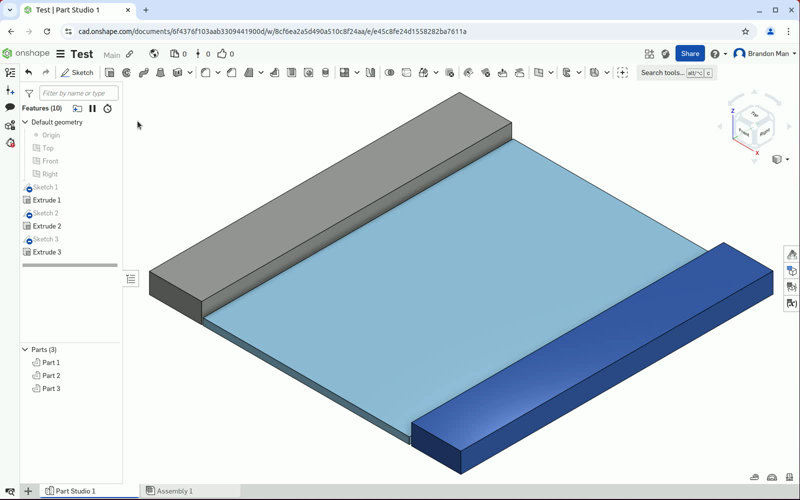
mouse_move(73, 189)
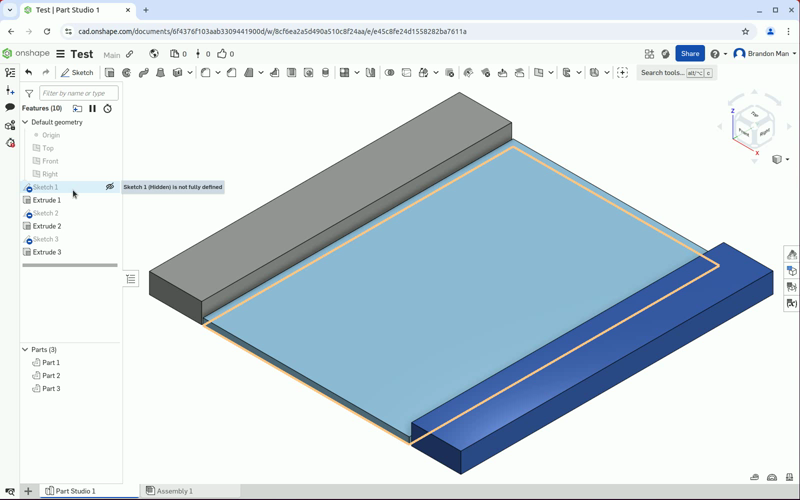
click(73, 189)